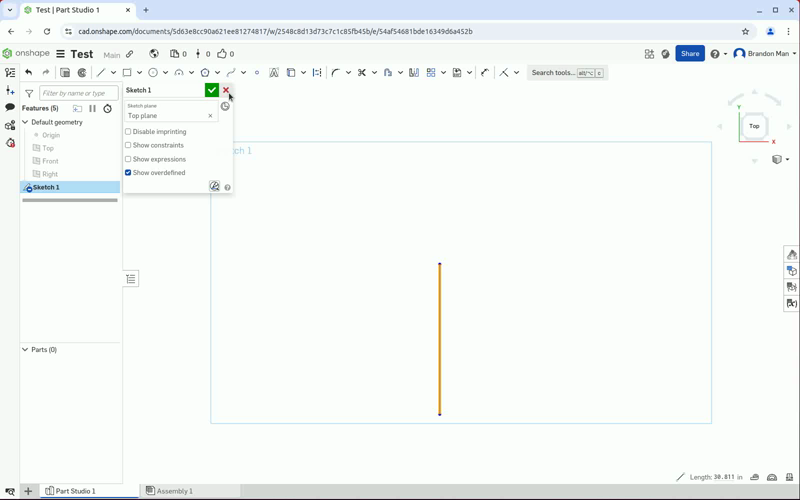
key(shift+h)
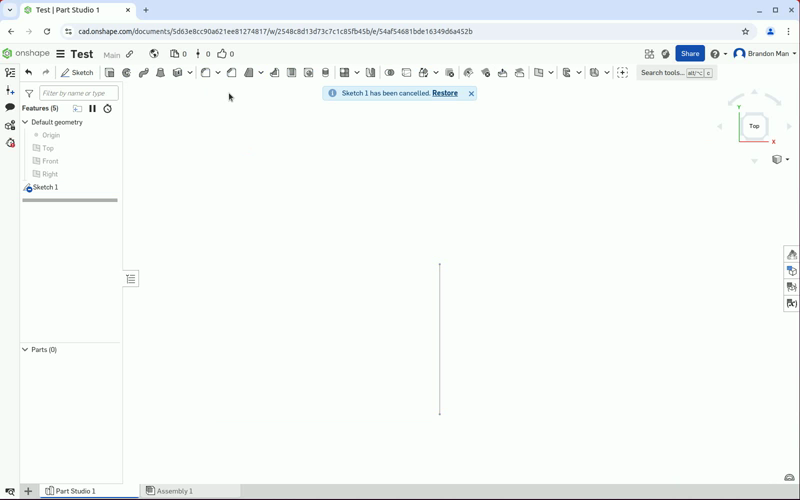
key(shift+s)
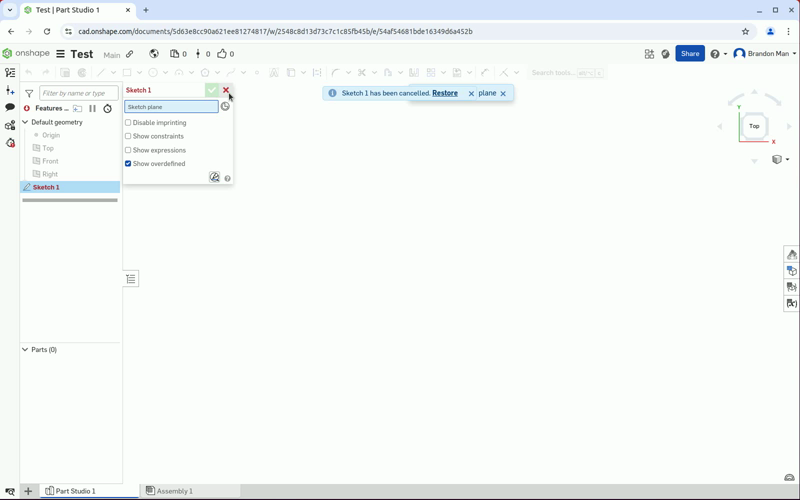
mouse_move(73, 150)
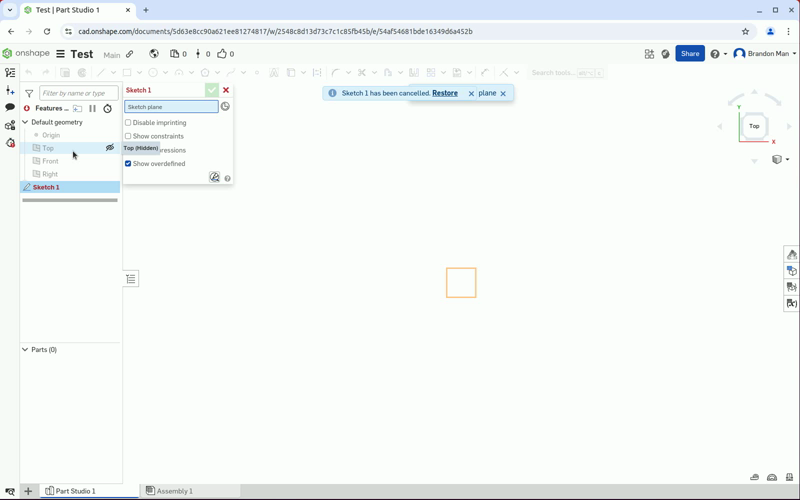
click(73, 150)
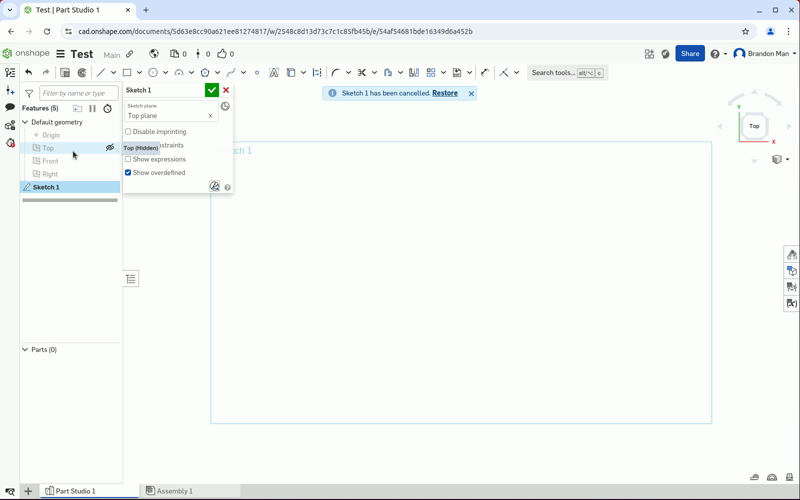
mouse_move(73, 352)
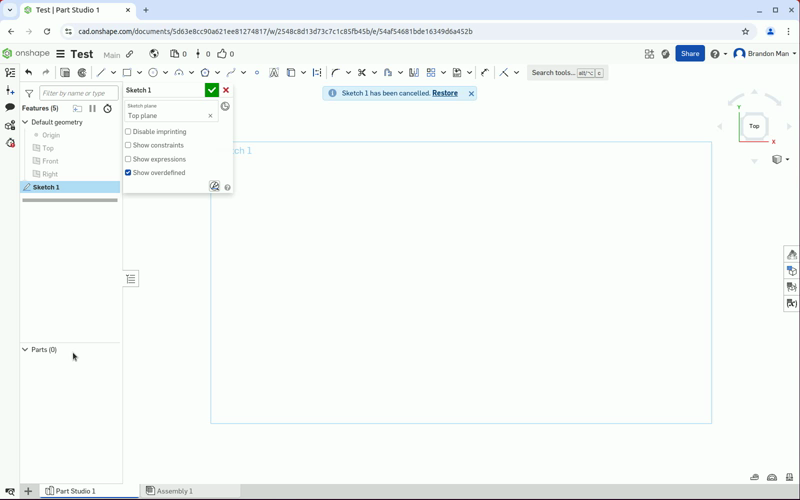
key(y)
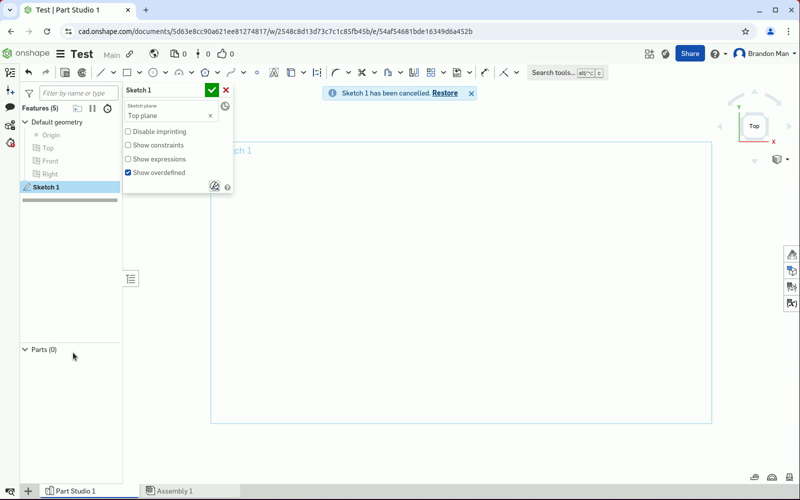
key(l)
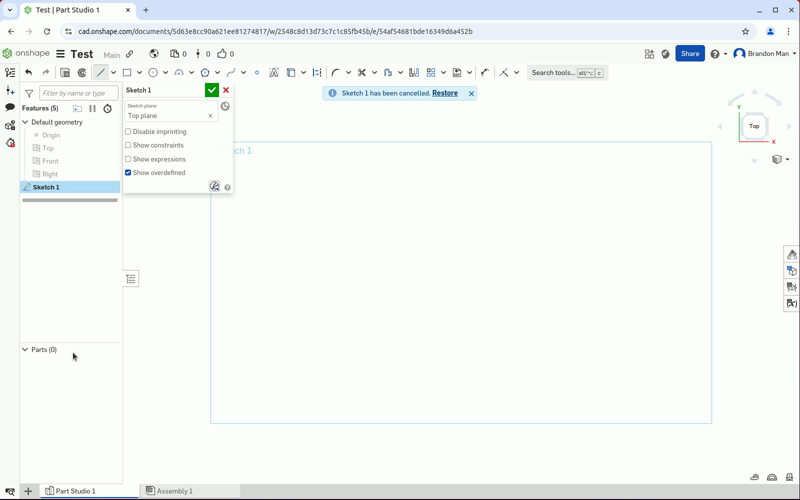
key_down(shift)
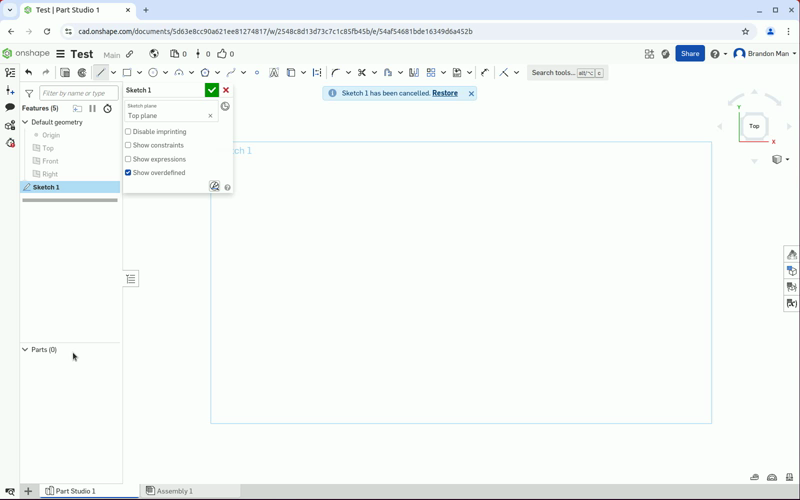
mouse_move(401, 341)
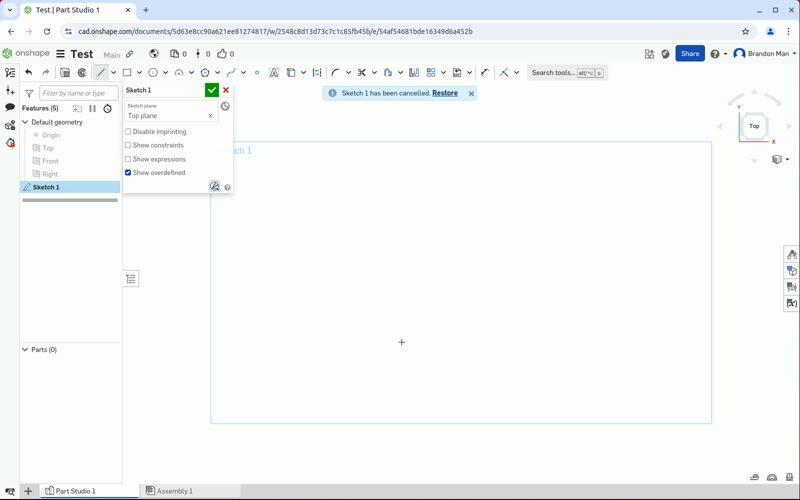
click(401, 341)
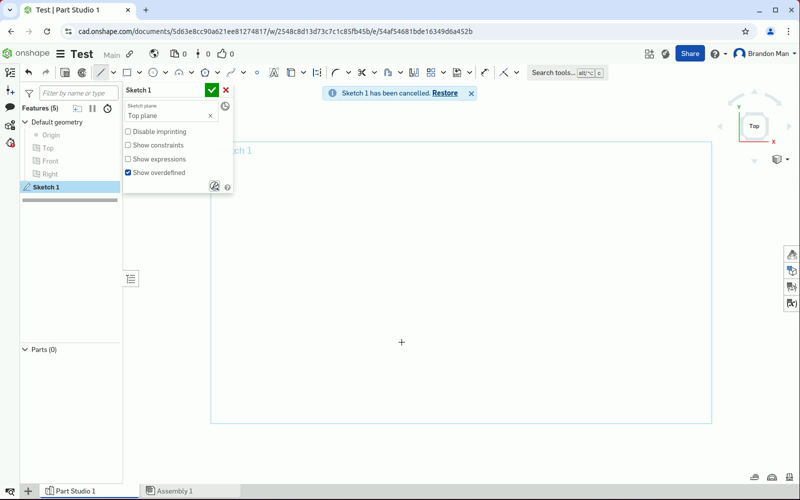
key_up(shift)
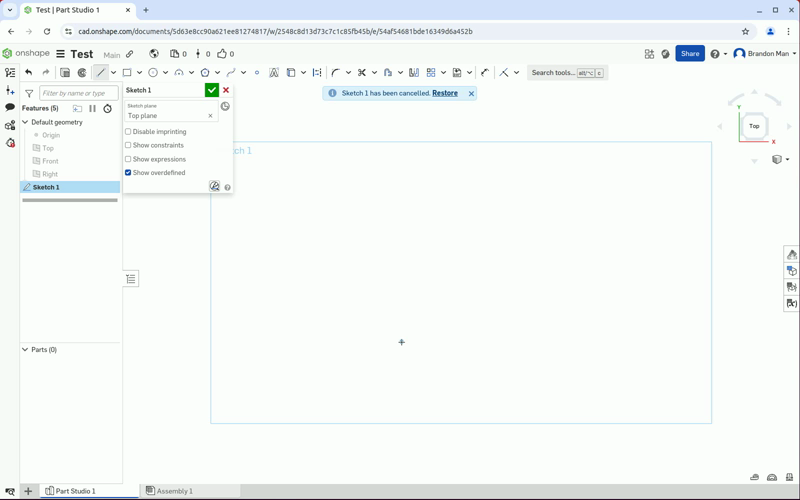
key_down(shift)
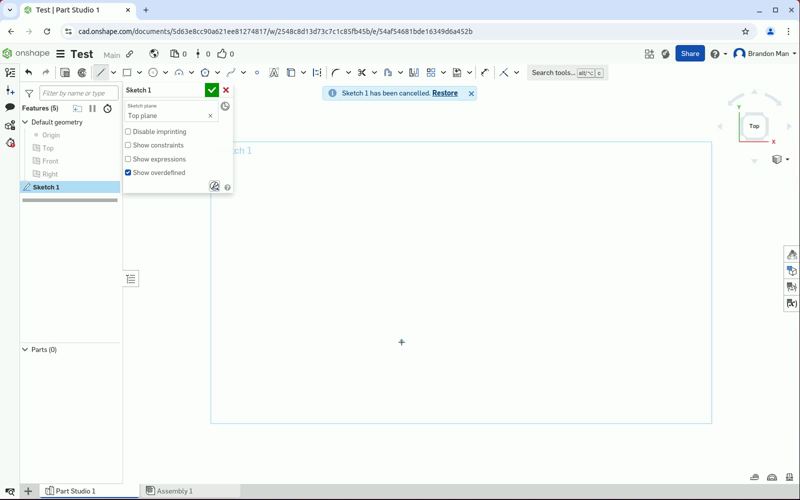
mouse_move(519, 341)
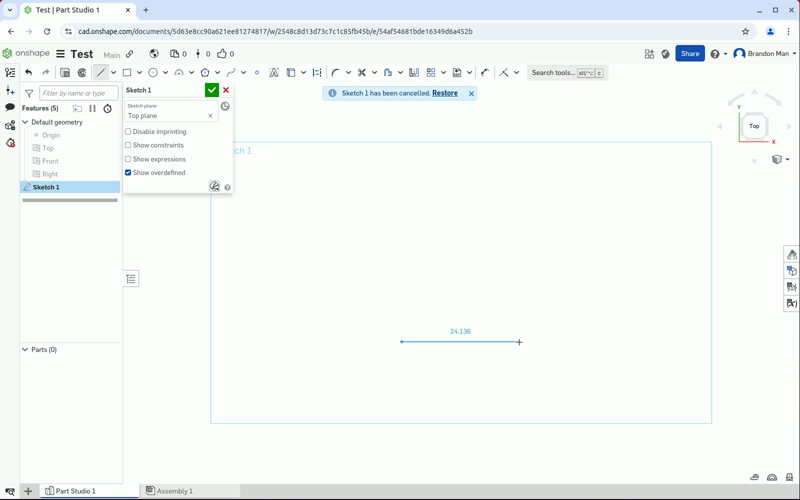
click(519, 341)
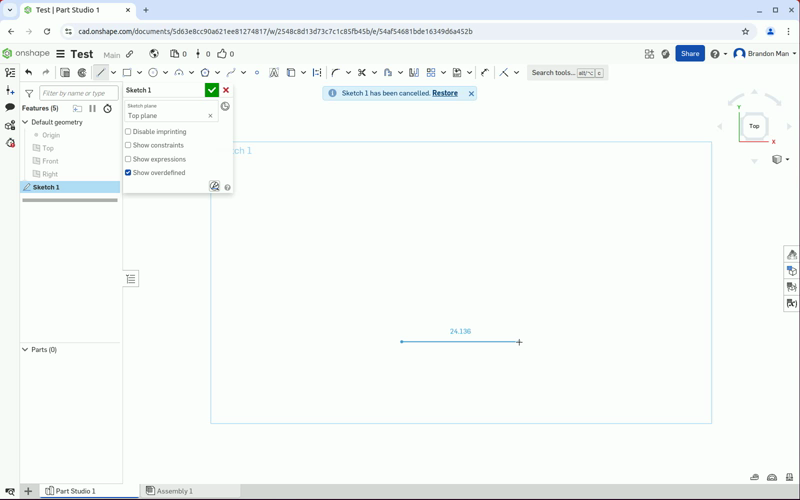
key_up(shift)
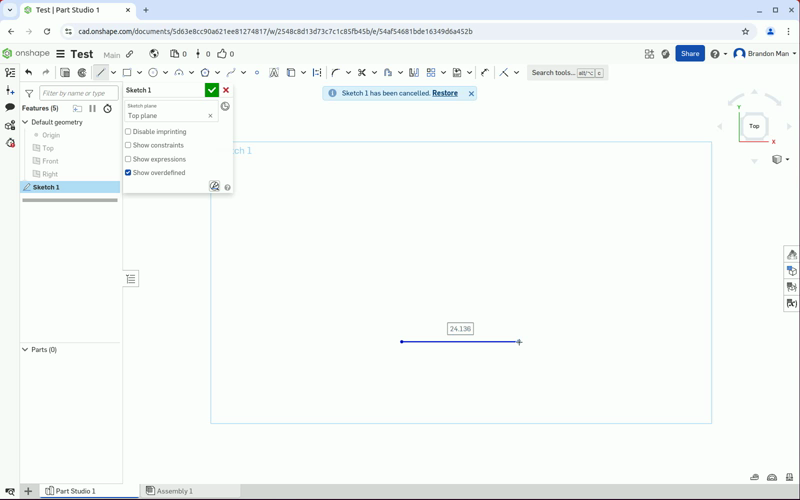
key_down(shift)
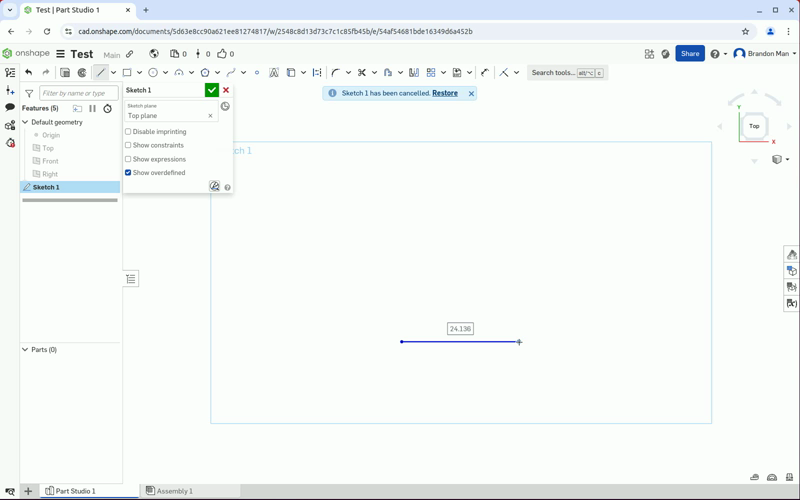
mouse_move(519, 224)
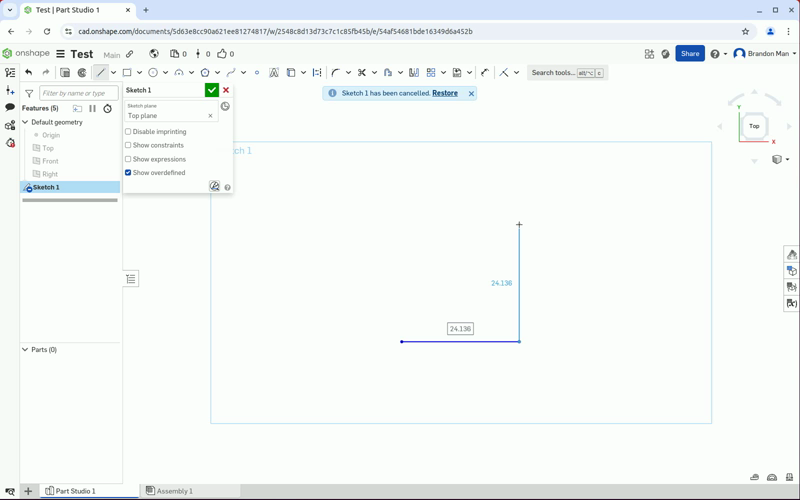
click(519, 224)
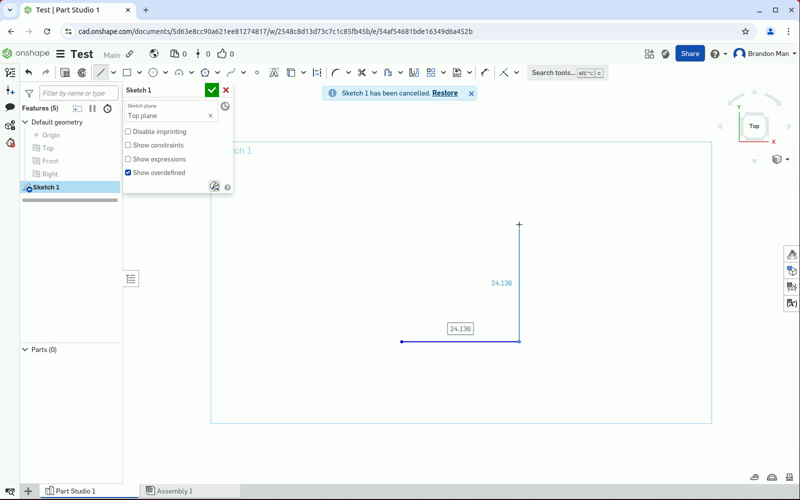
key_up(shift)
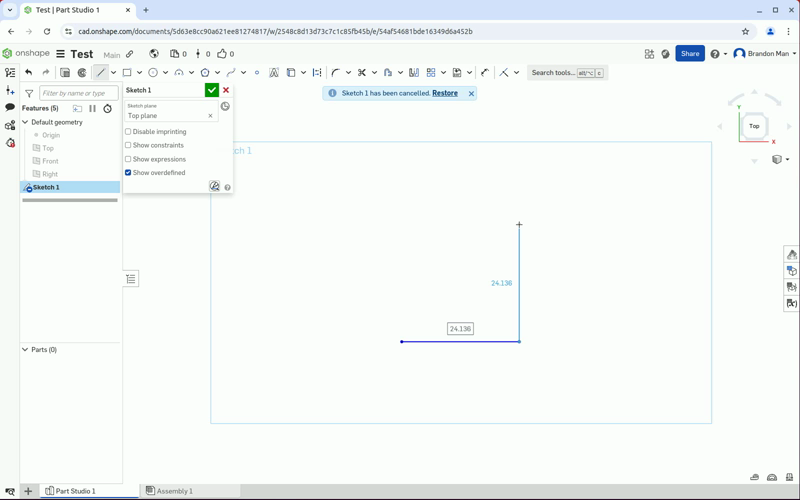
key_down(shift)
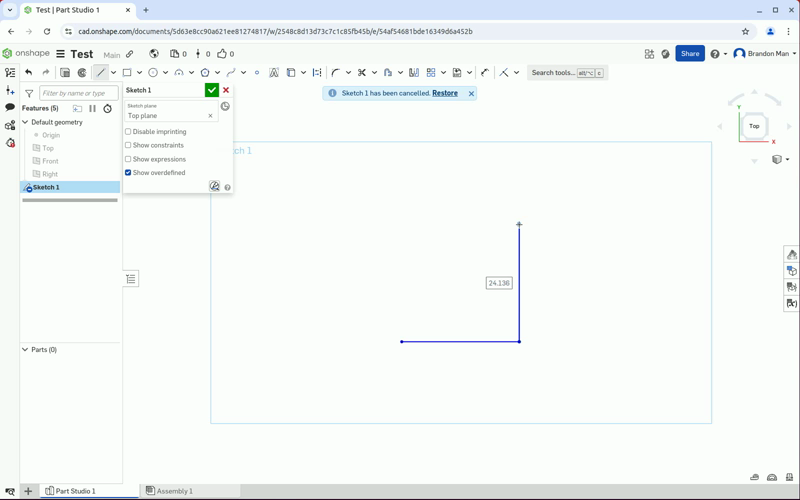
mouse_move(401, 224)
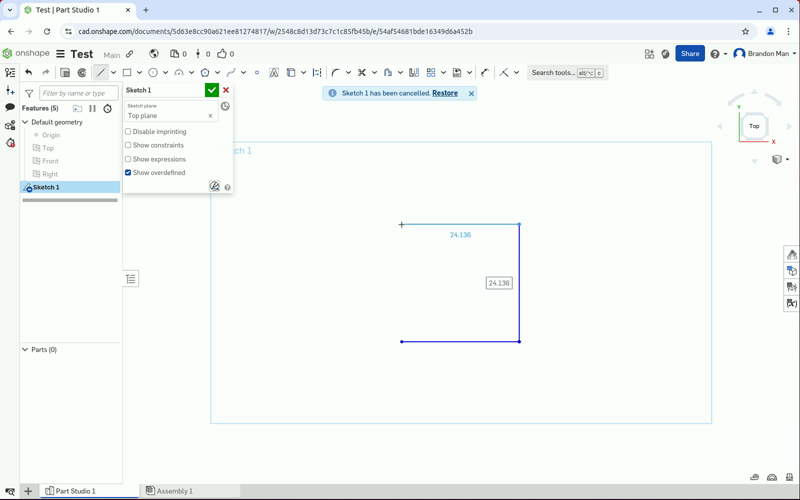
click(401, 224)
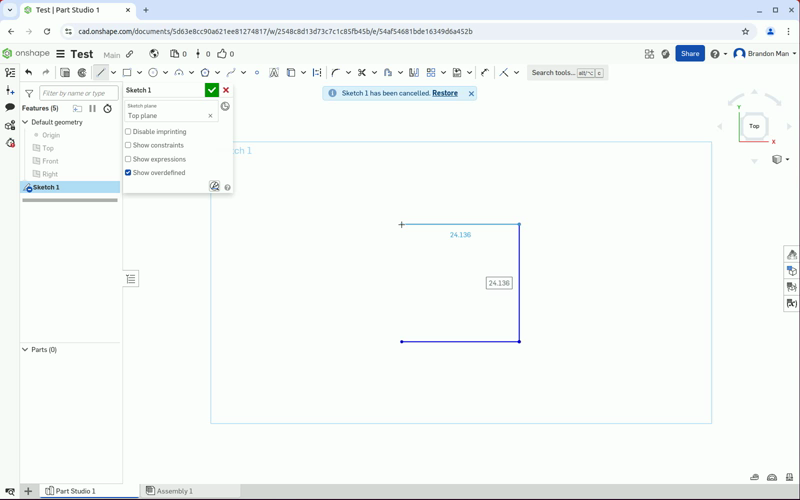
key_up(shift)
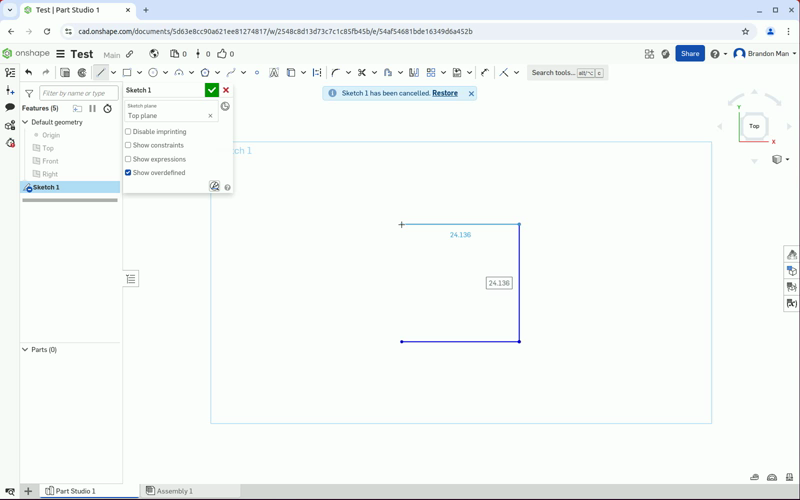
key_down(shift)
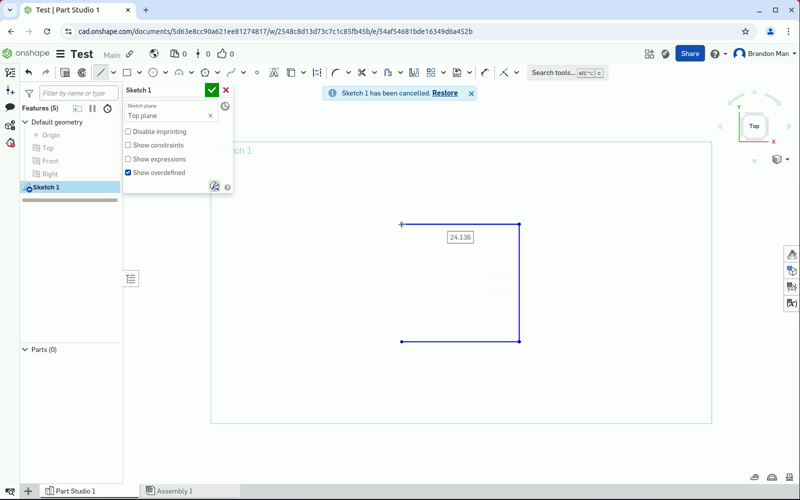
mouse_move(401, 341)
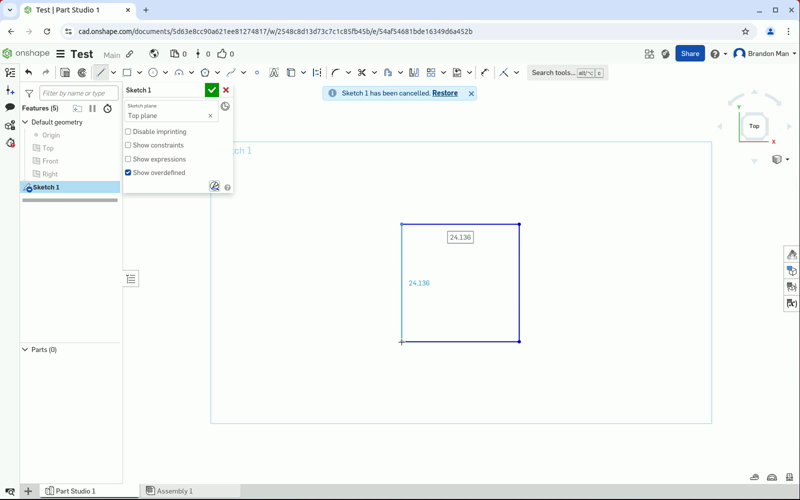
key_up(shift)
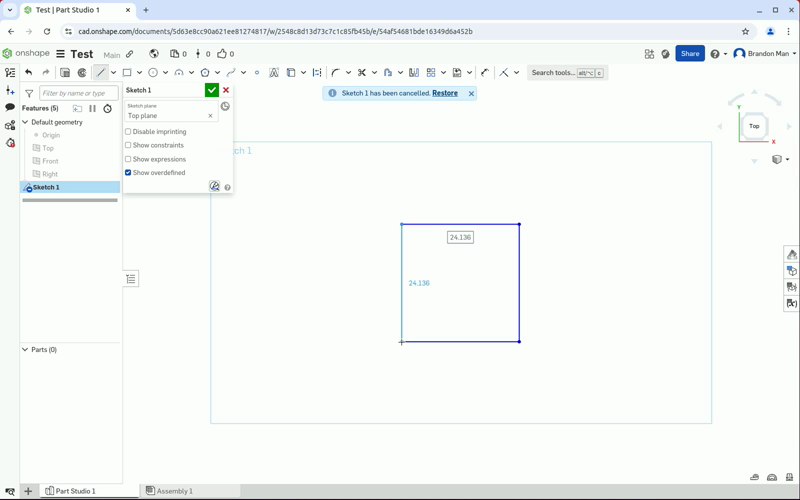
click(401, 341)
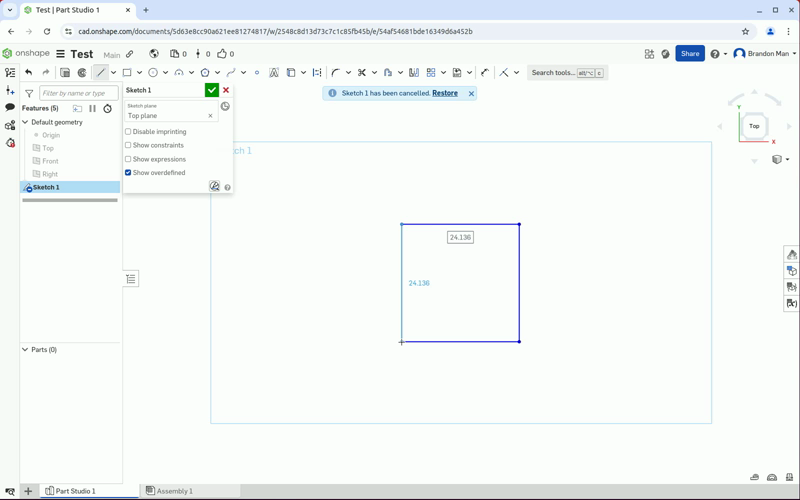
key(esc)
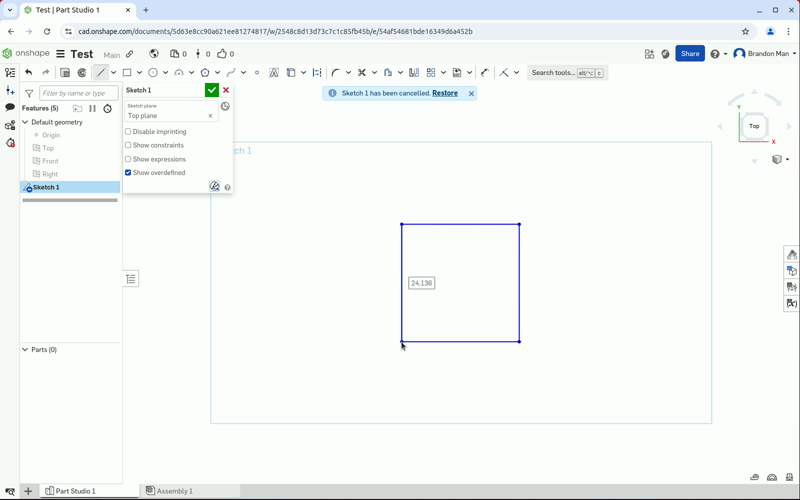
mouse_move(508, 323)
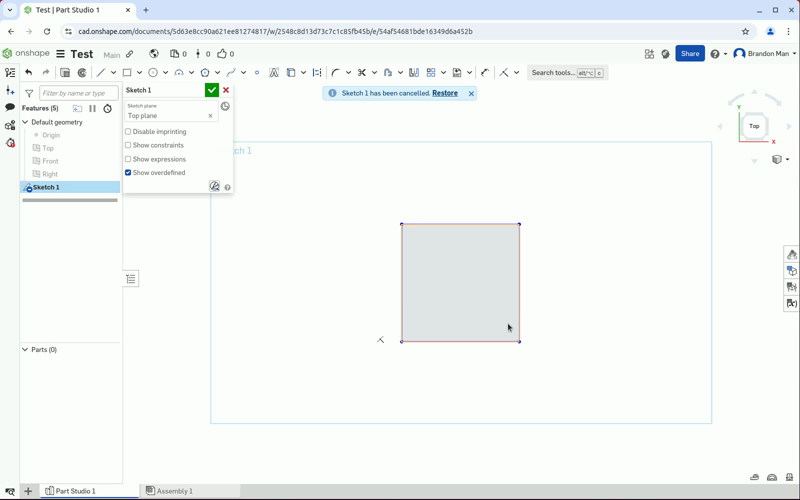
click(508, 323)
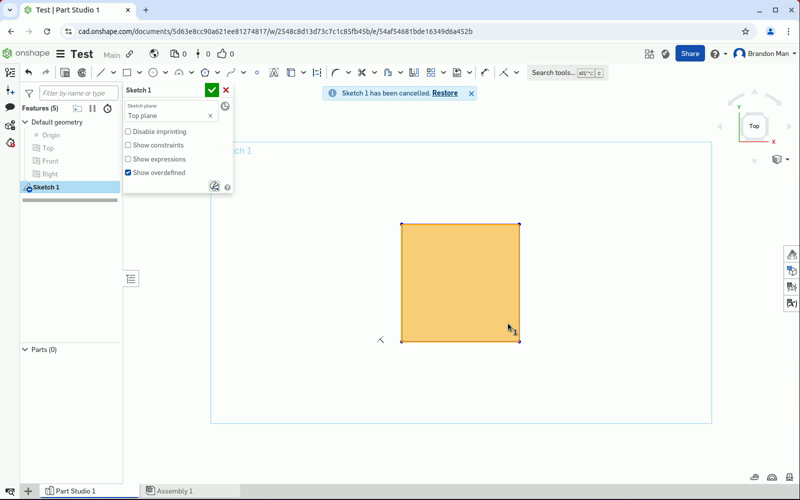
mouse_move(73, 352)
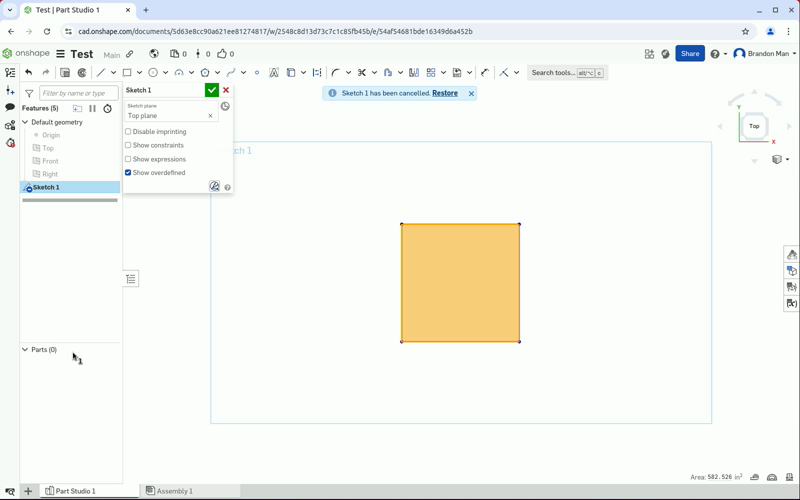
key(shift+y)
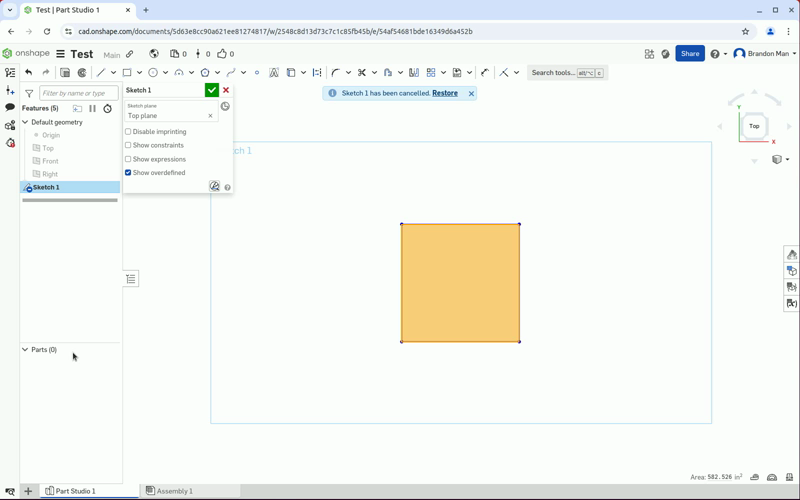
key(shift+e)
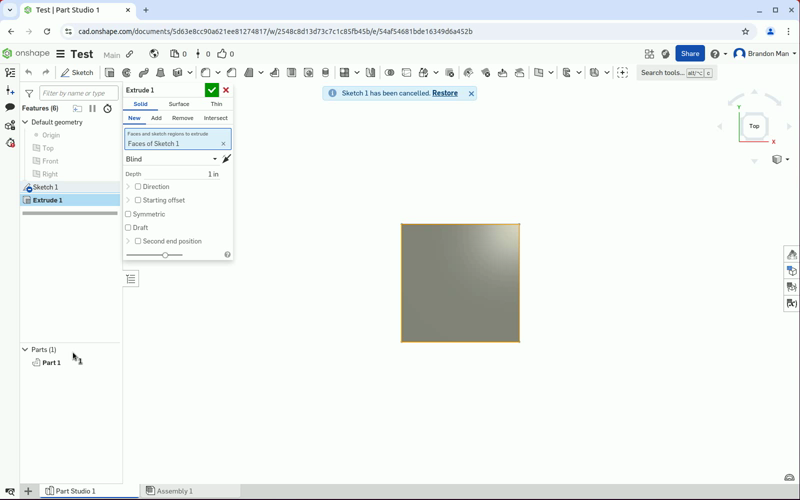
mouse_move(143, 106)
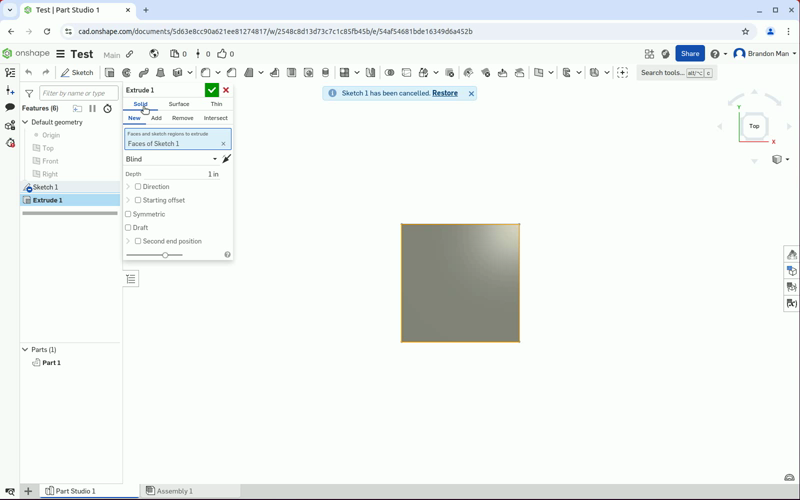
click(143, 106)
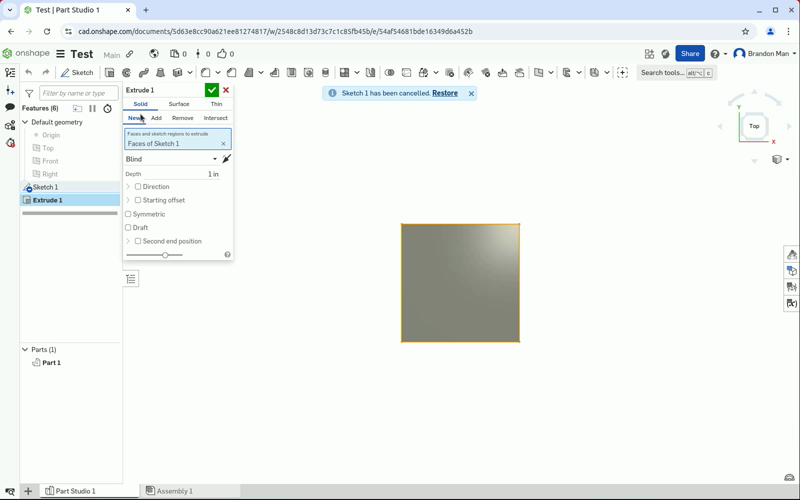
mouse_move(137, 120)
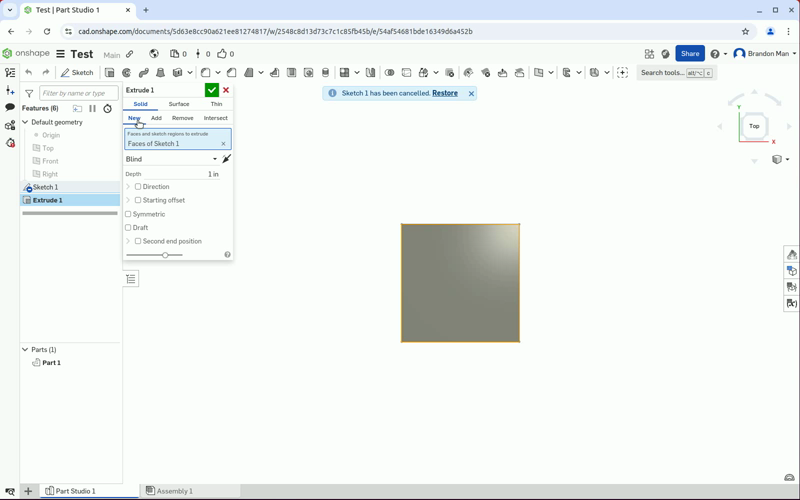
click(137, 120)
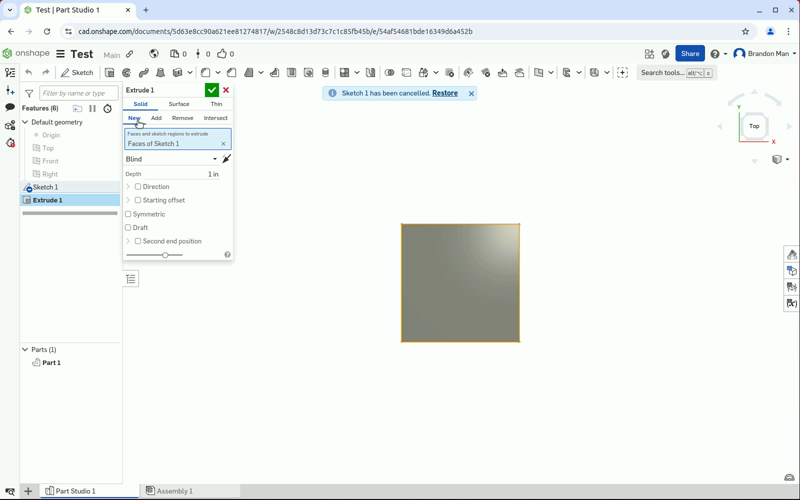
key(tab, 4)
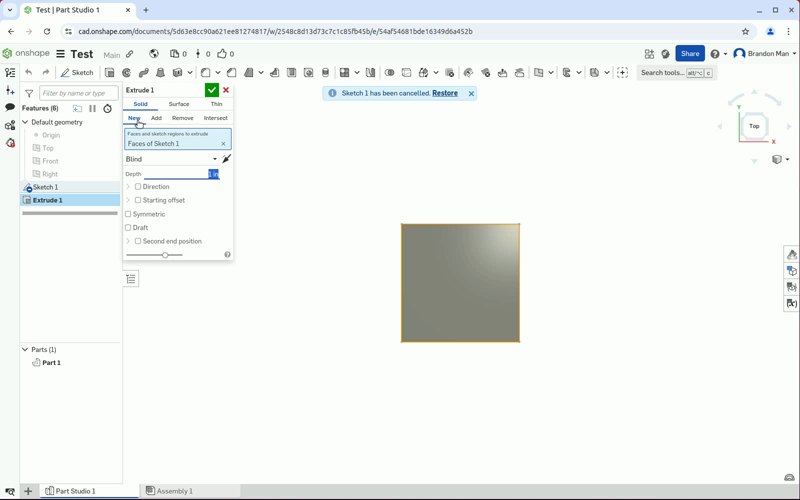
text(23.108)
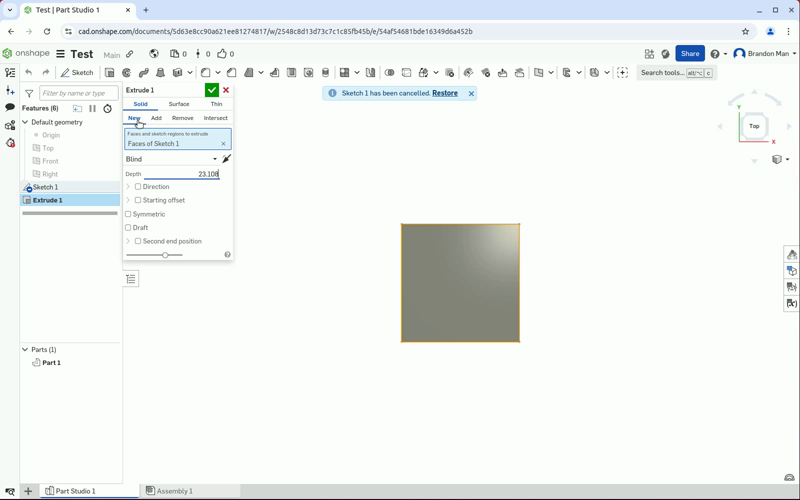
key(enter)
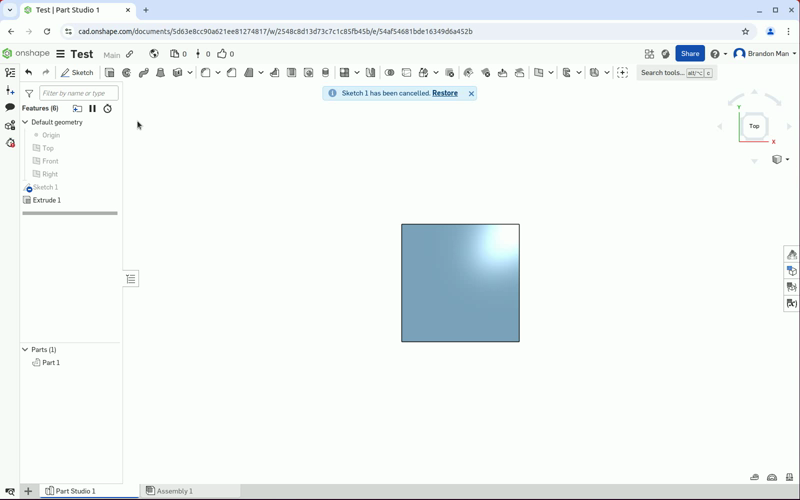
key(shift+h)
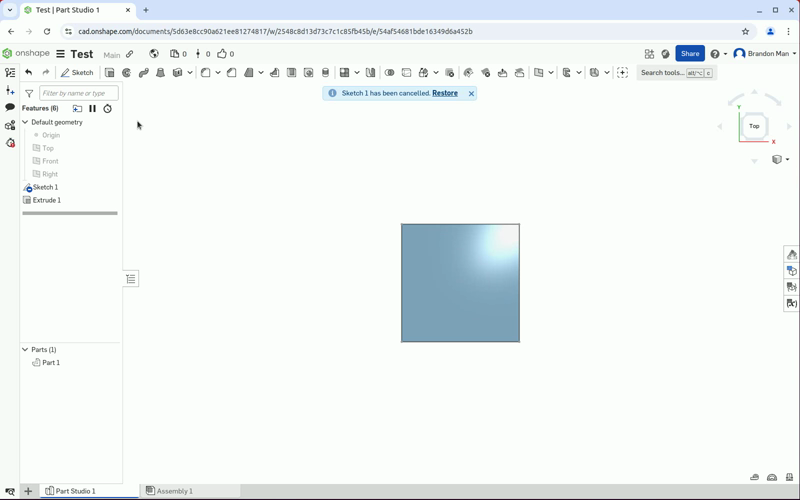
key(shift+h)
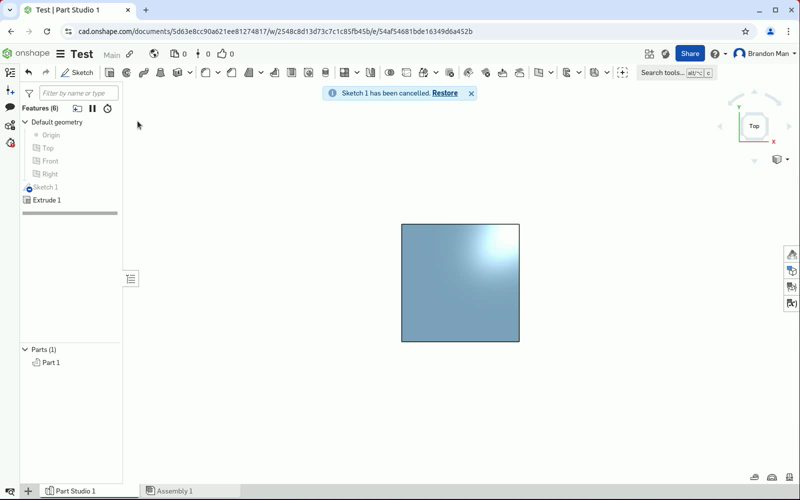
mouse_move(73, 189)
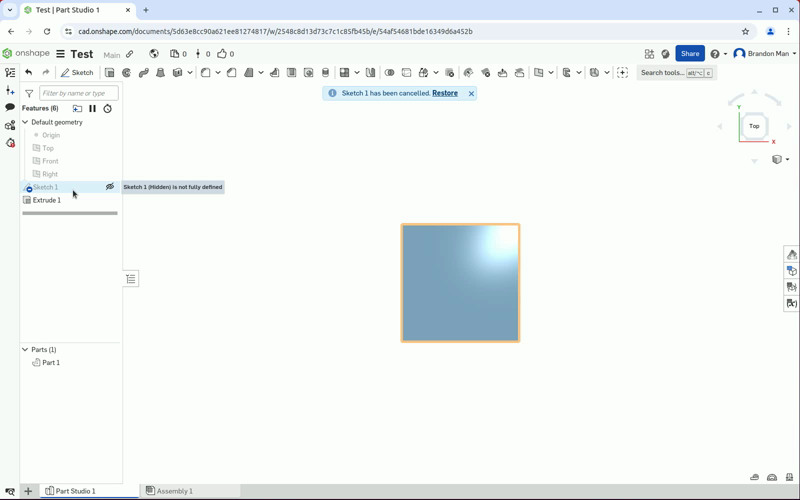
click(73, 189)
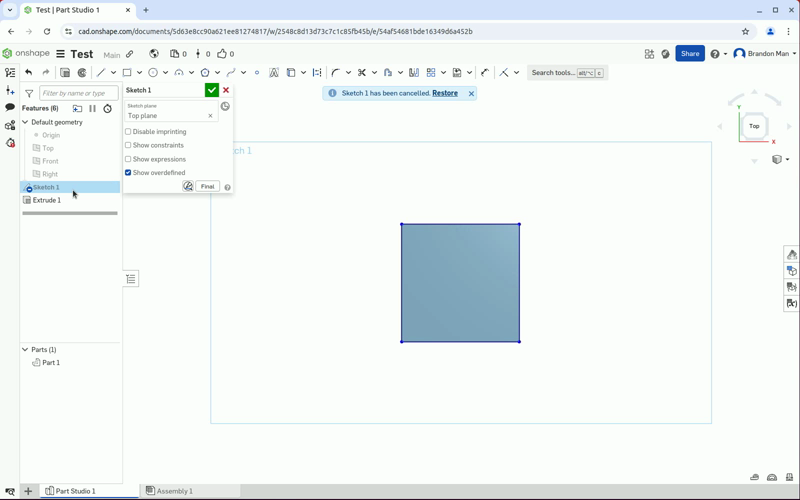
mouse_move(229, 92)
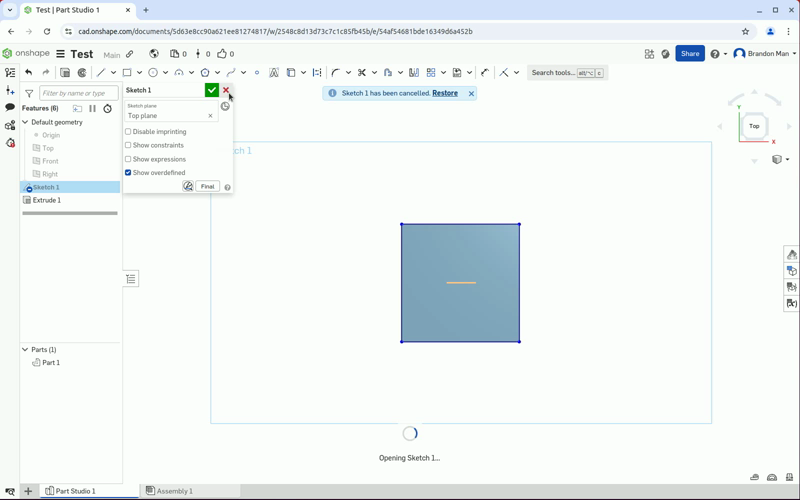
click(229, 92)
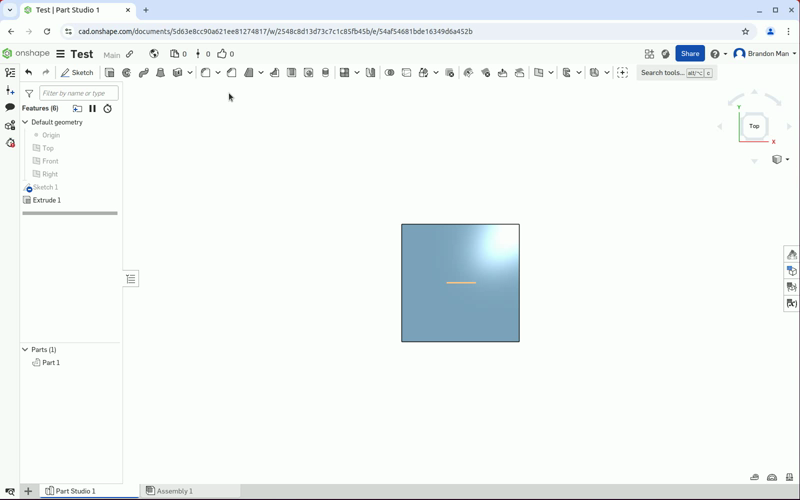
mouse_move(541, 75)
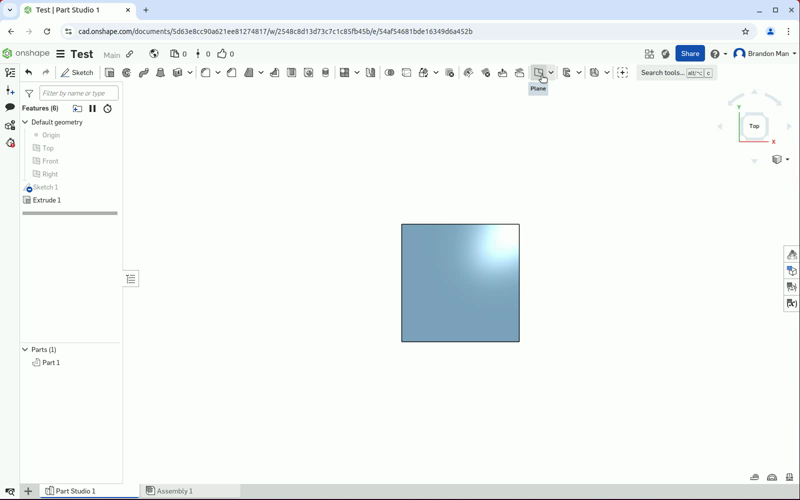
click(541, 75)
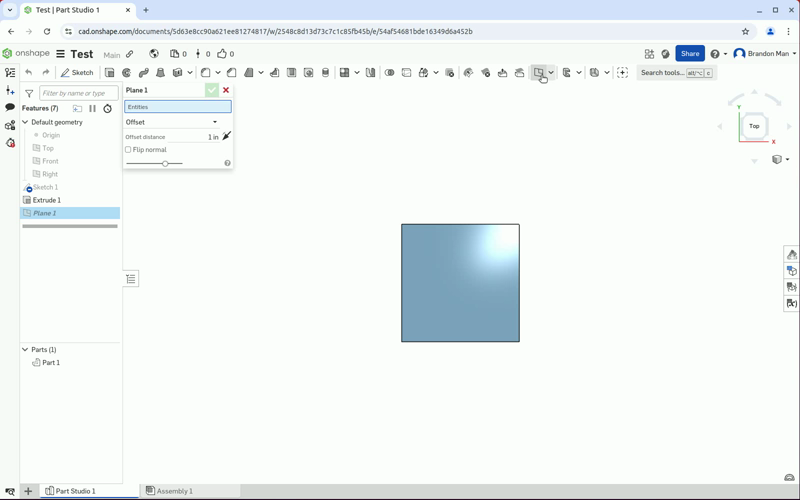
mouse_move(73, 150)
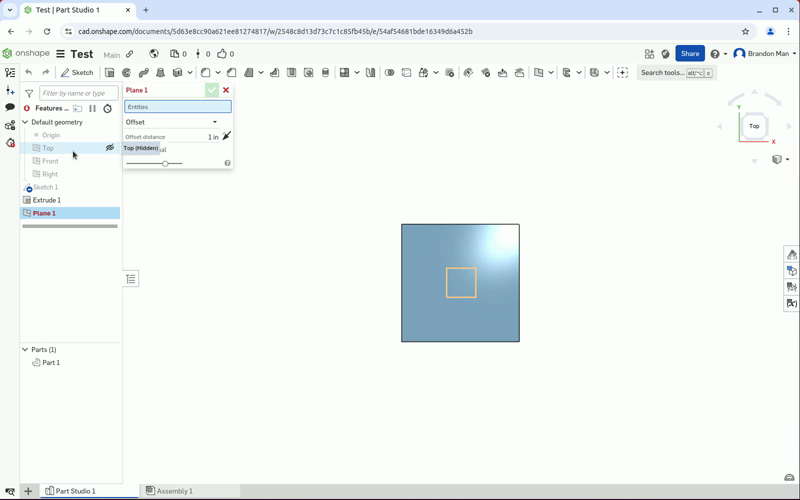
click(73, 150)
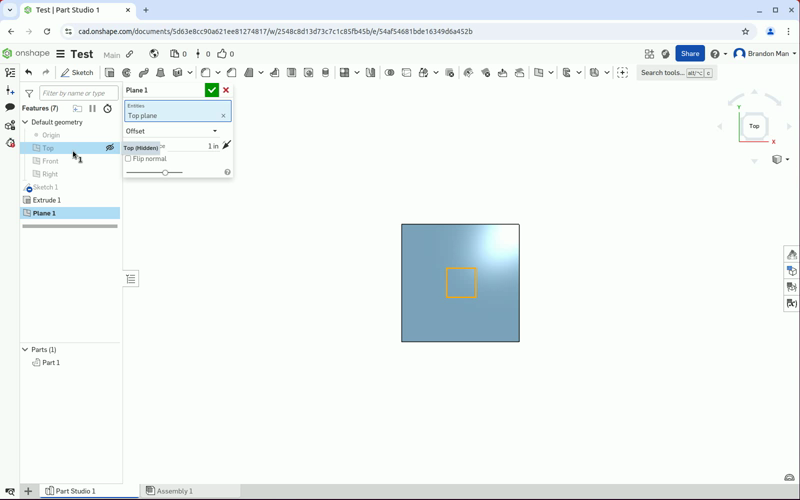
key(tab, 2)
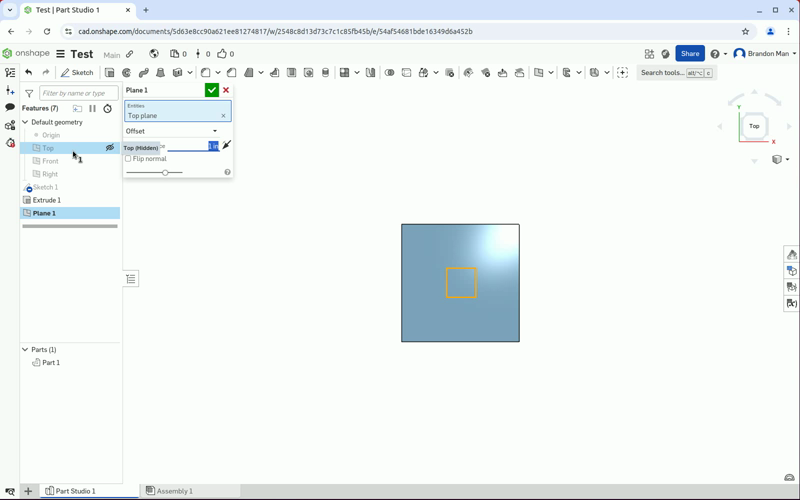
text(23.108)
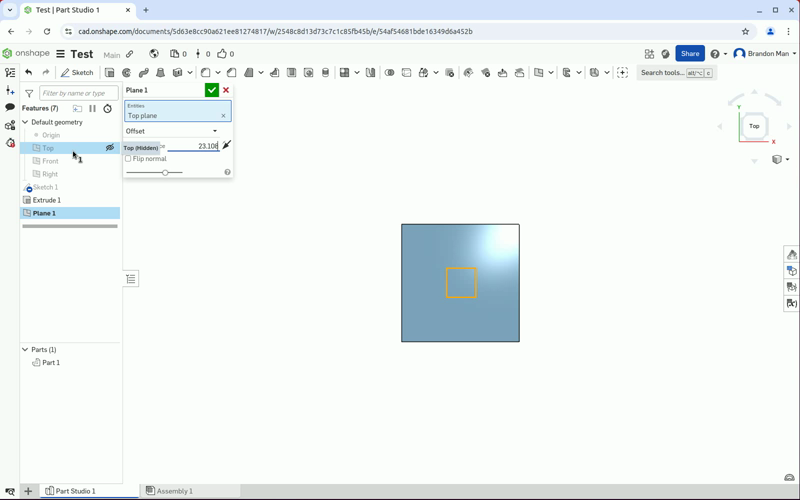
key(enter, 2)
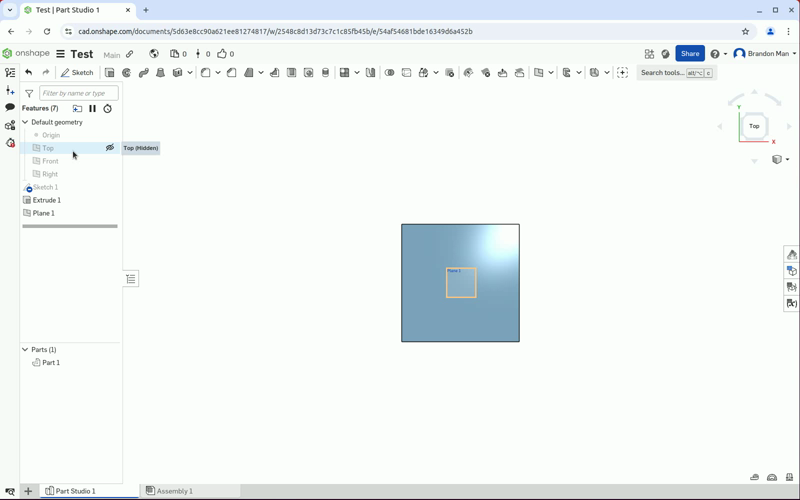
key(shift+s)
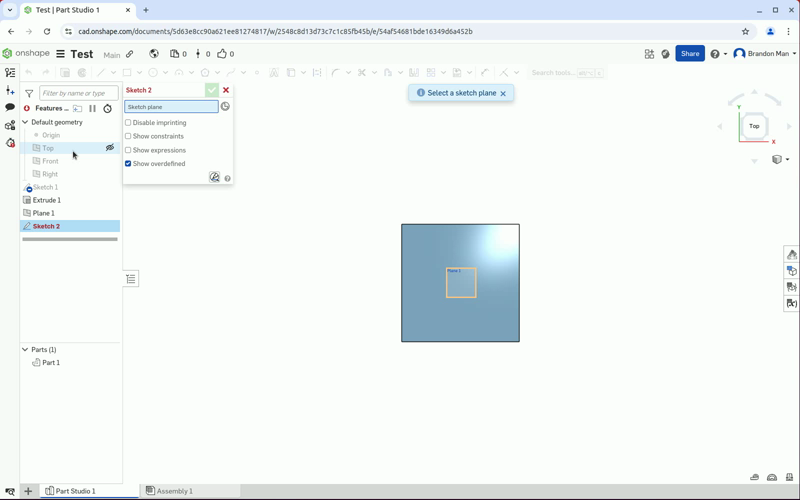
mouse_move(73, 215)
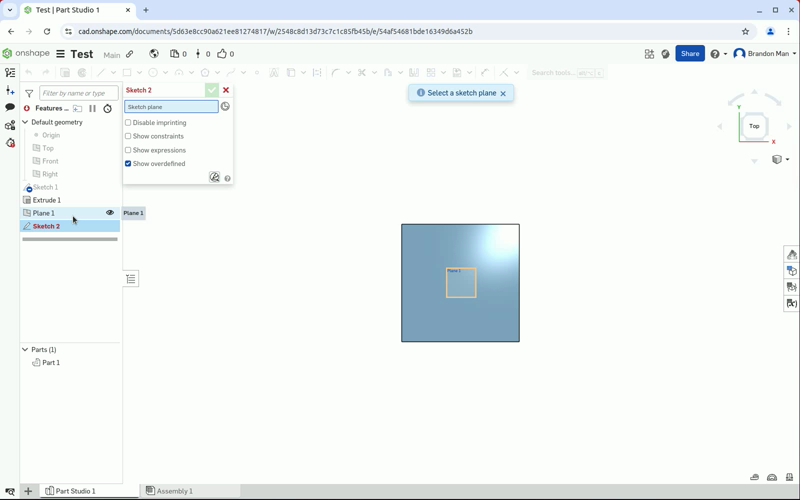
click(73, 215)
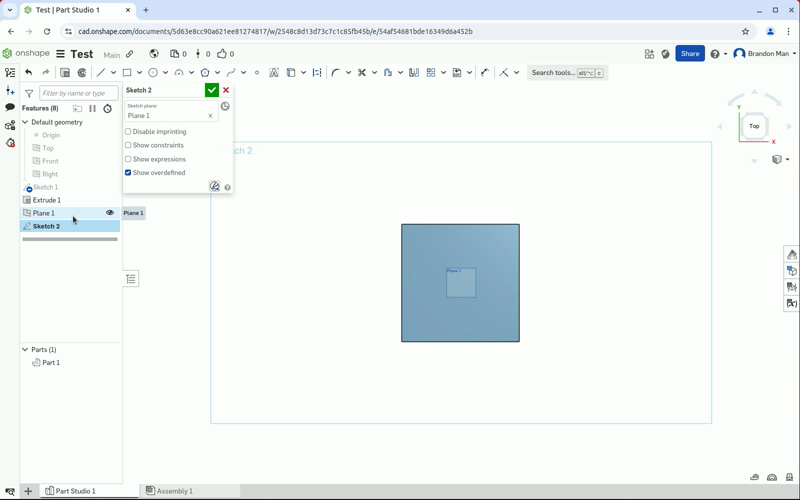
mouse_move(73, 352)
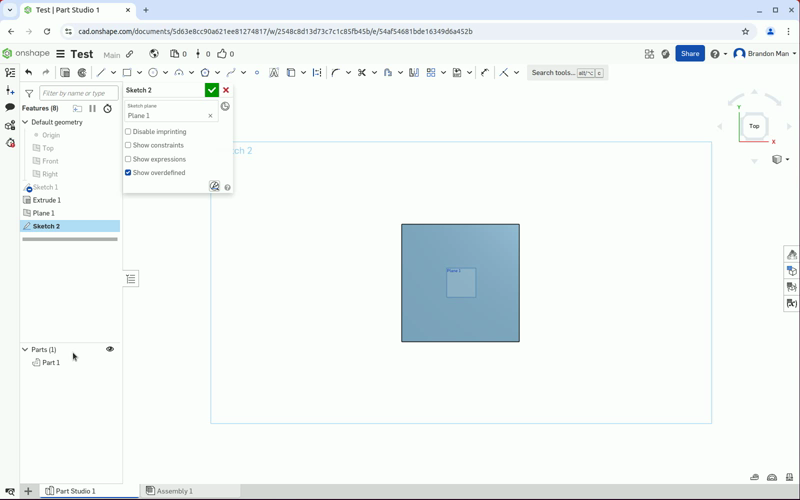
key(y)
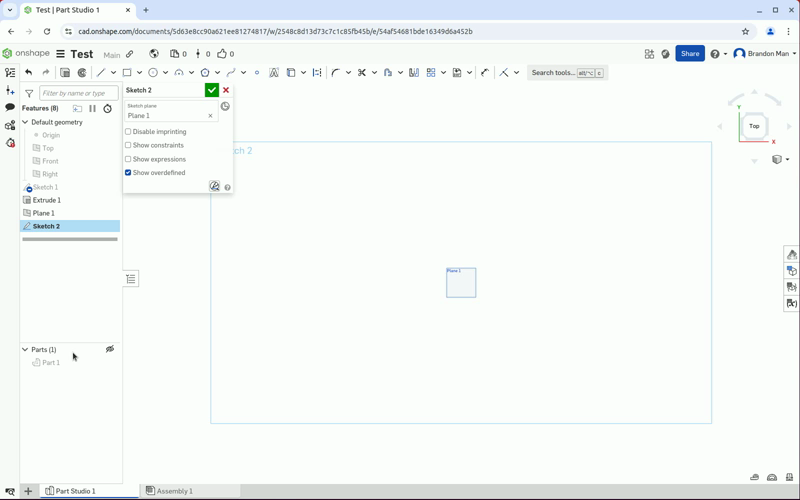
key(l)
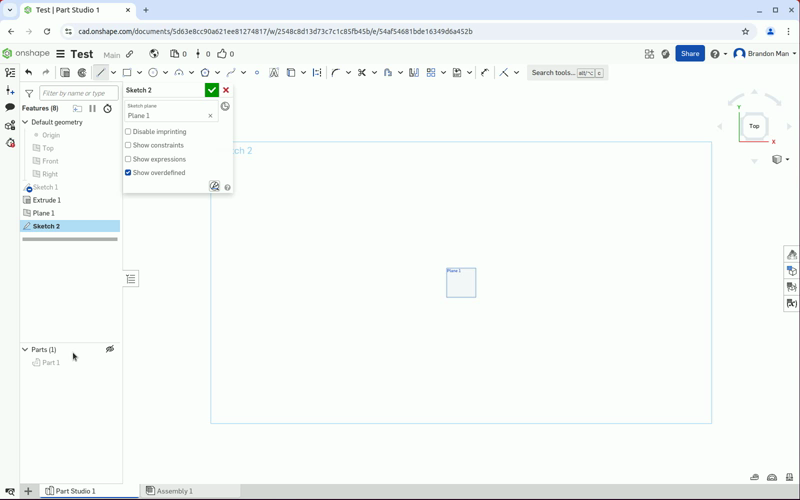
key_down(shift)
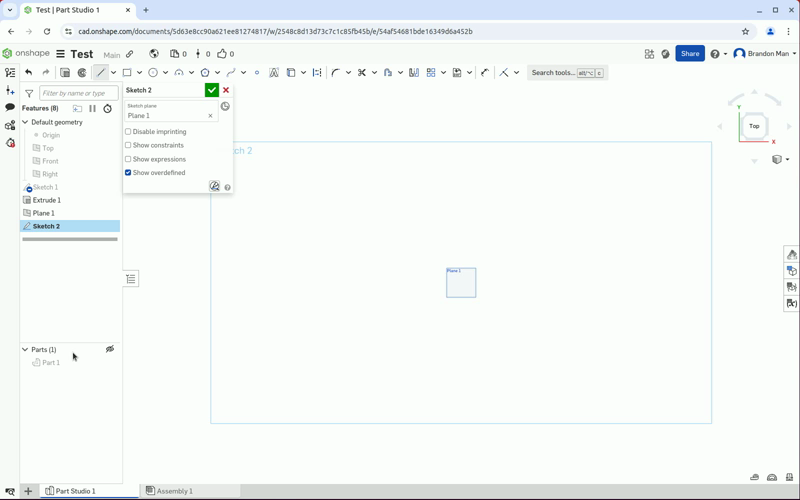
mouse_move(413, 329)
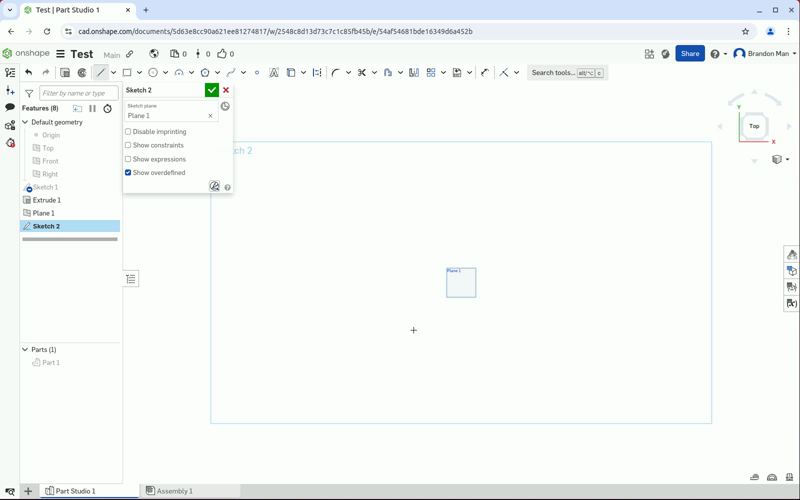
click(413, 329)
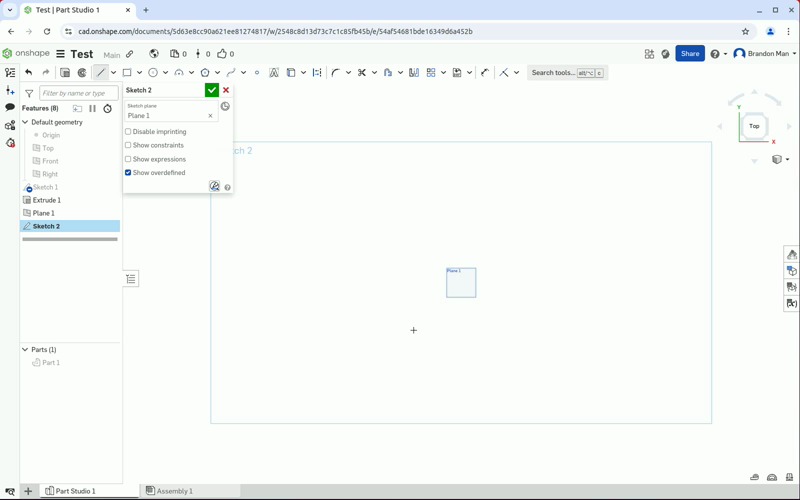
key_up(shift)
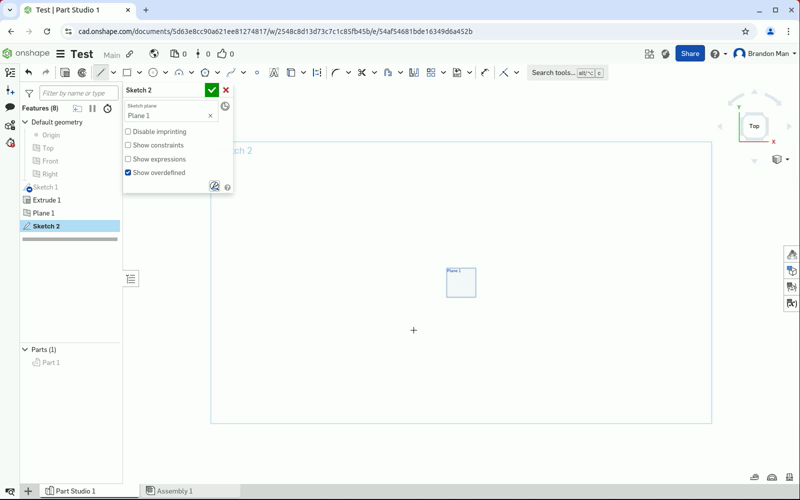
key_down(shift)
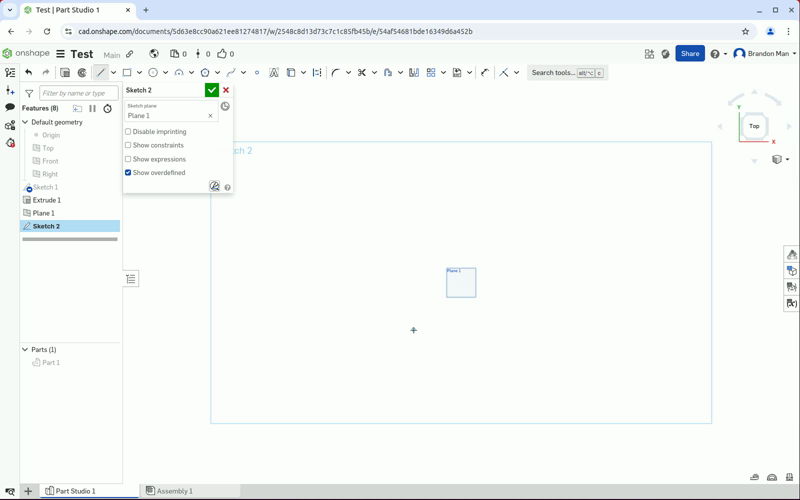
mouse_move(507, 329)
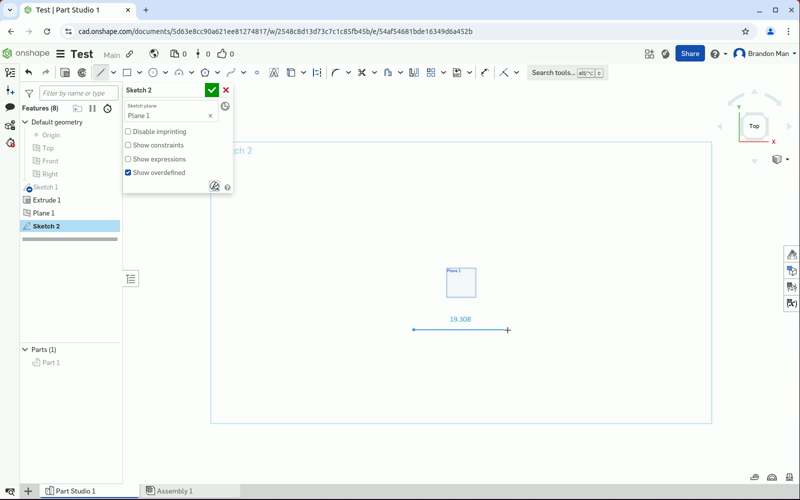
click(507, 329)
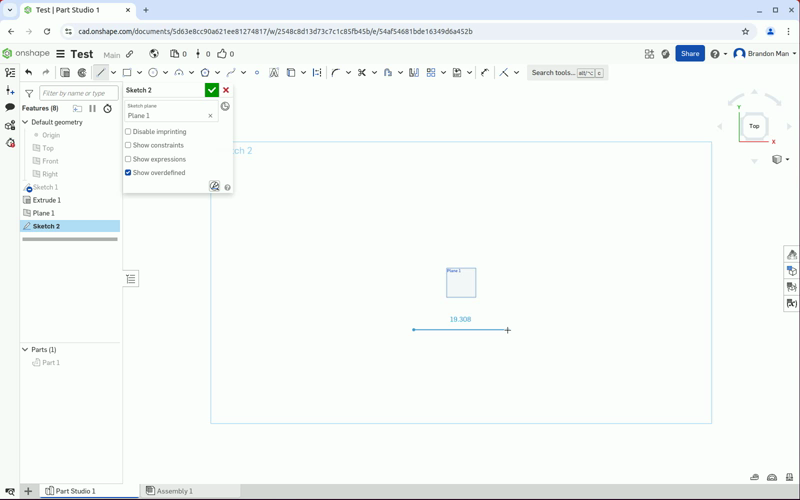
key_up(shift)
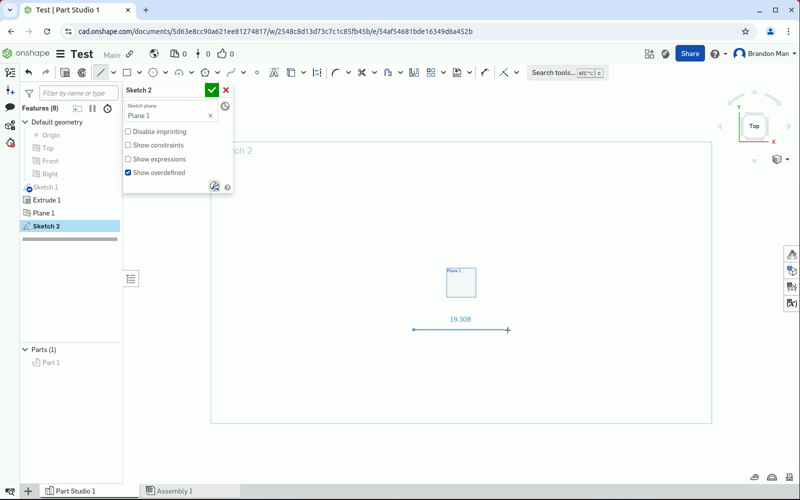
key_down(shift)
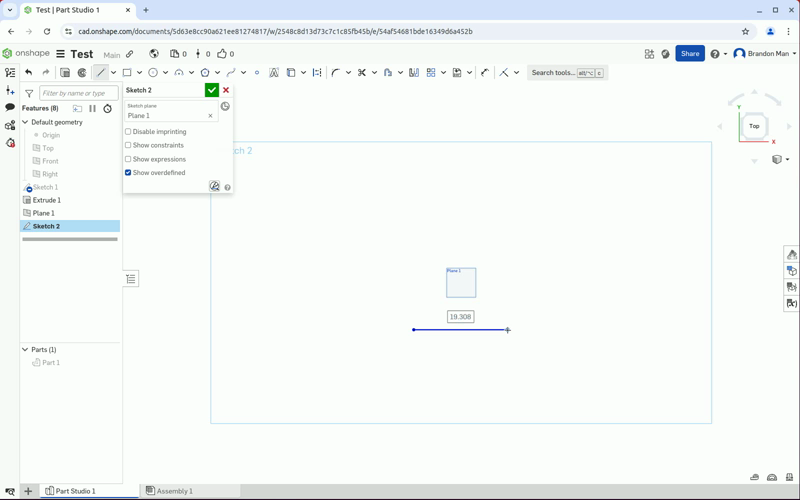
mouse_move(507, 235)
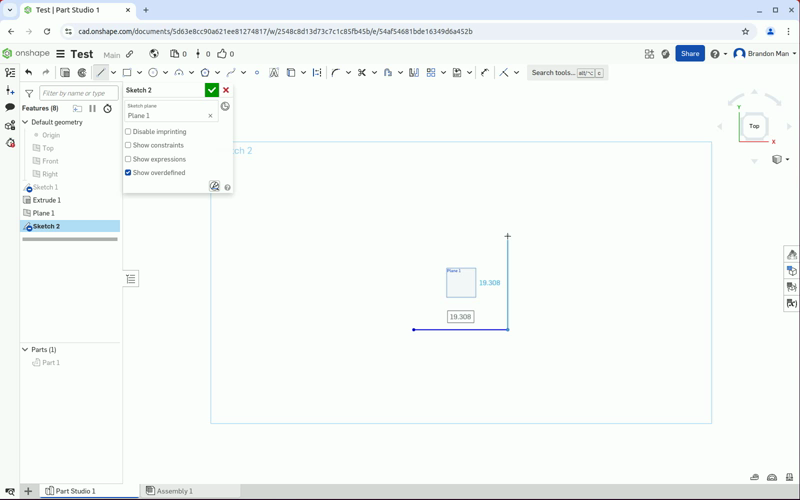
click(507, 235)
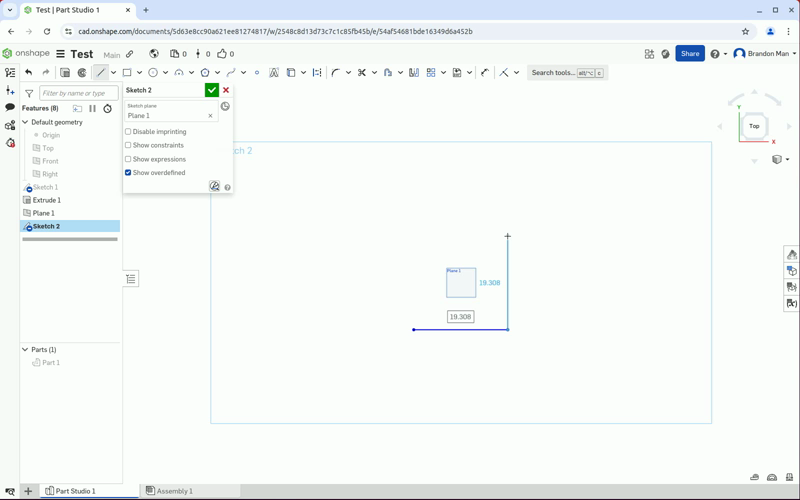
key_up(shift)
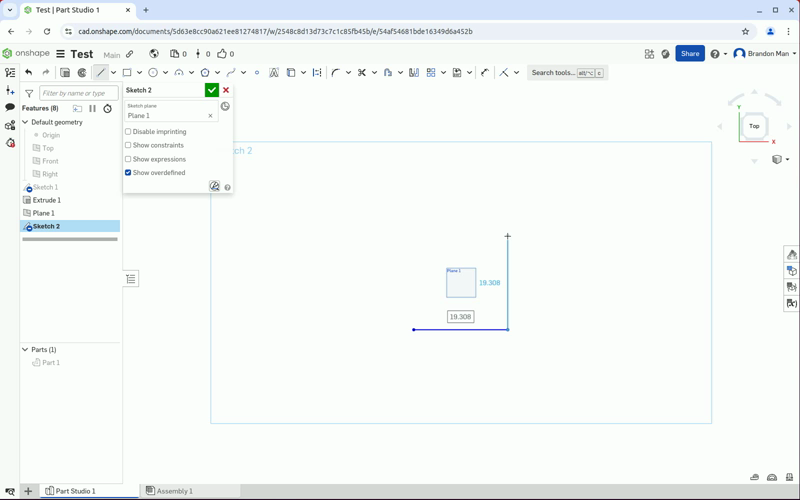
key_down(shift)
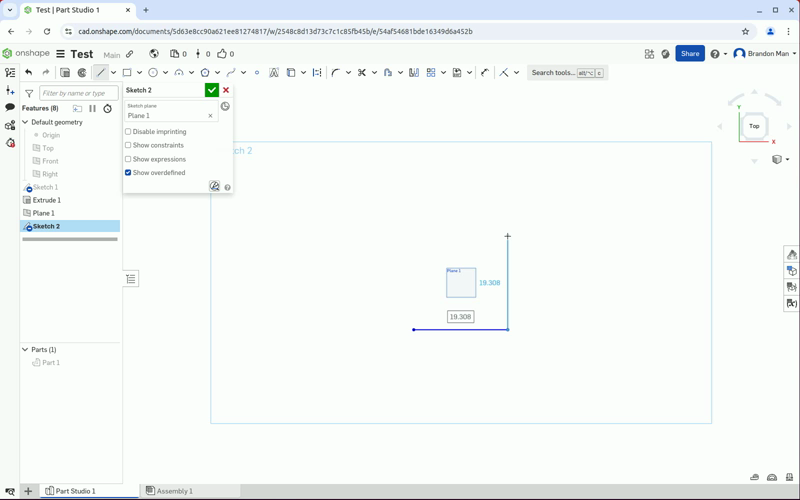
mouse_move(413, 235)
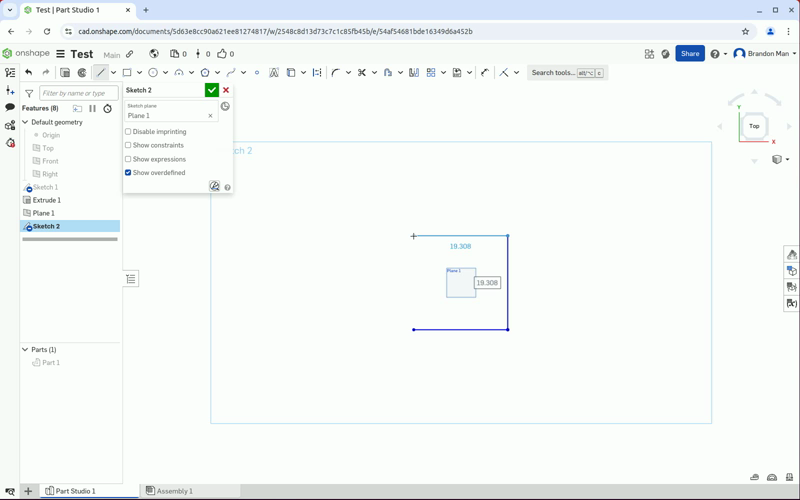
click(413, 235)
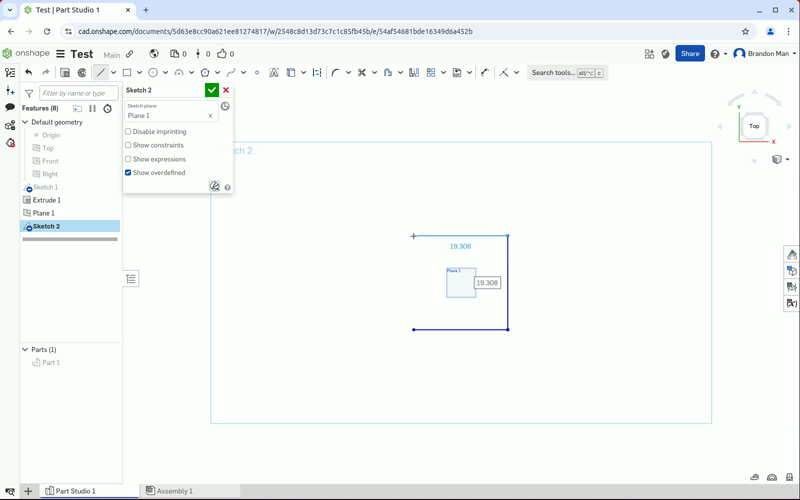
key_up(shift)
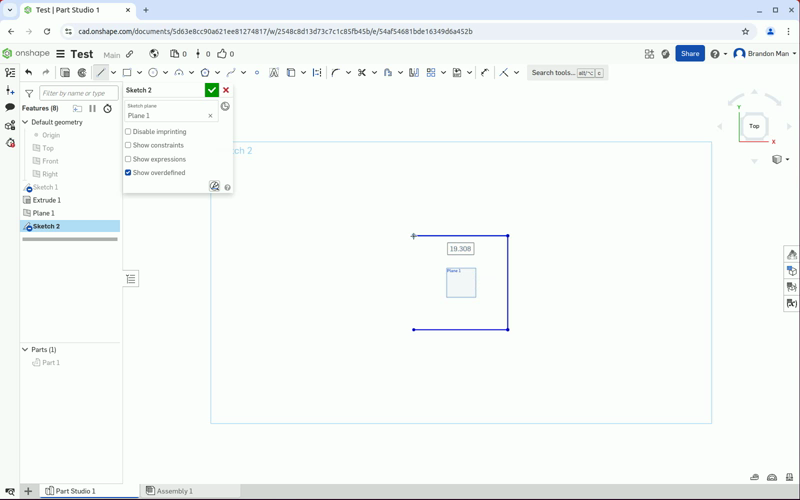
key_down(shift)
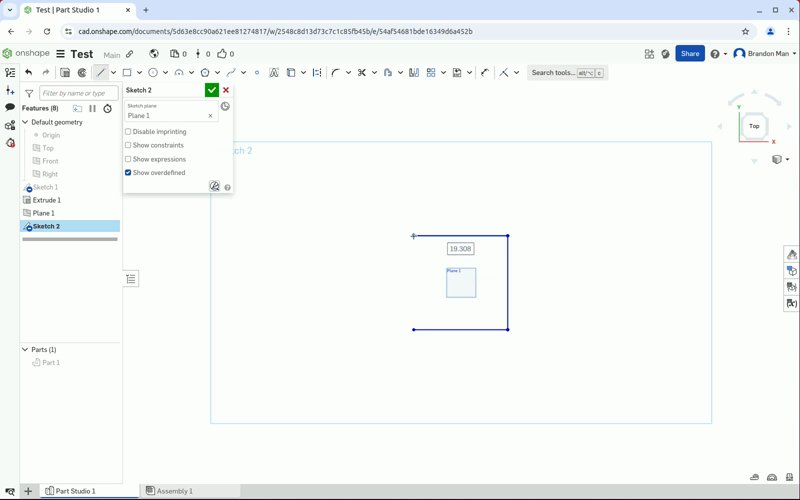
mouse_move(413, 329)
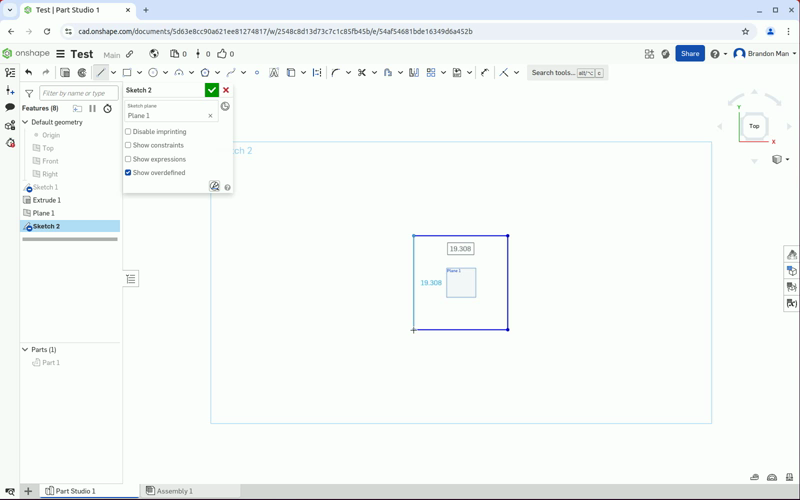
key_up(shift)
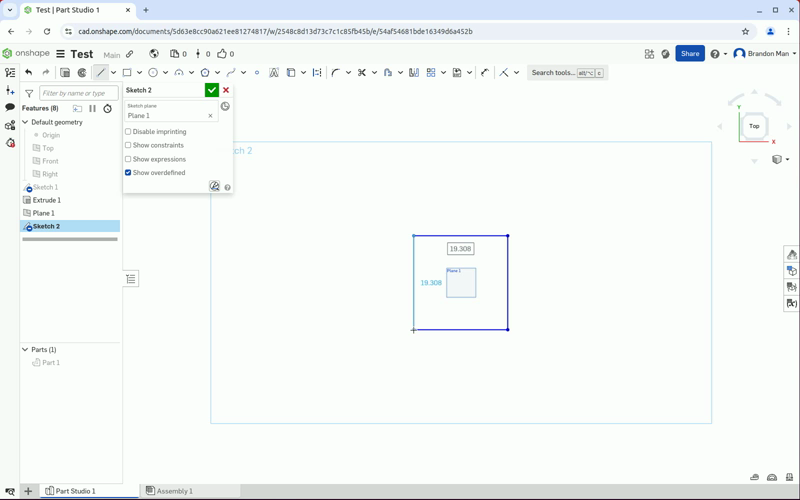
click(413, 329)
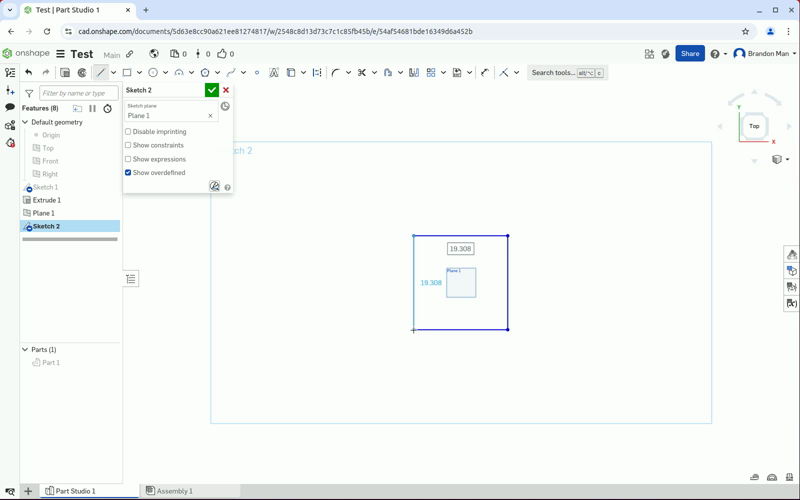
key(esc)
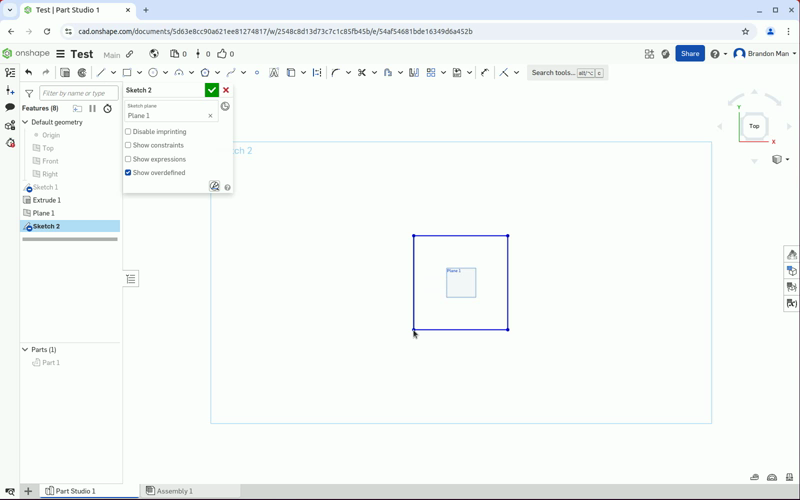
mouse_move(480, 271)
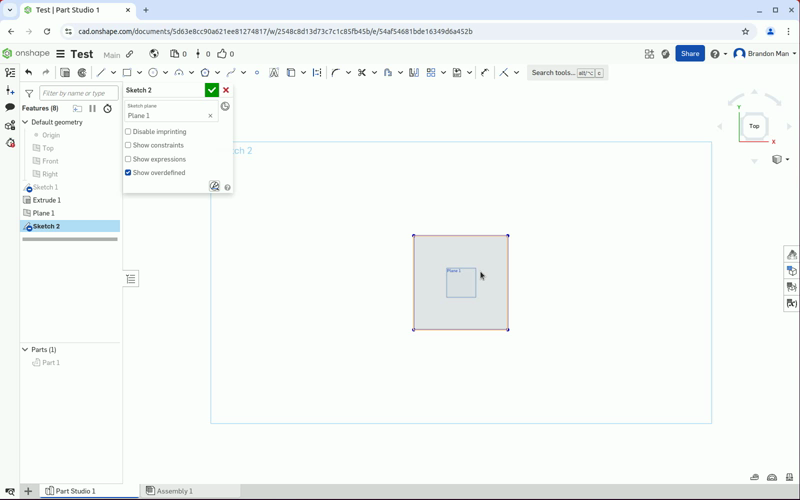
click(480, 271)
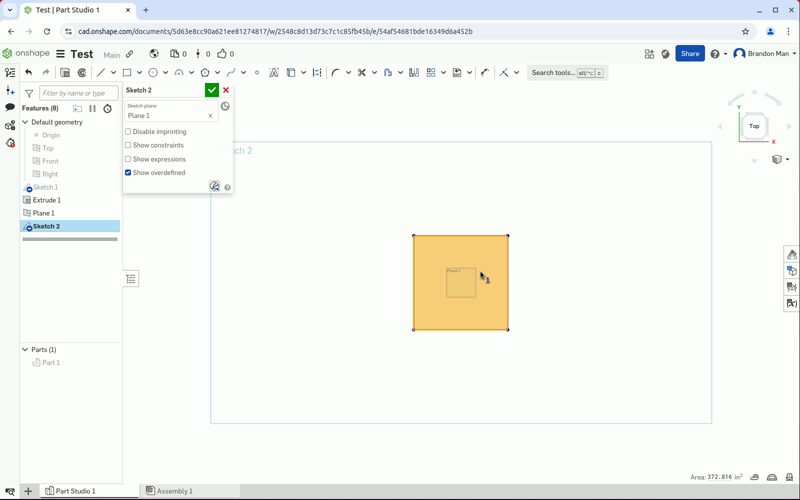
mouse_move(73, 352)
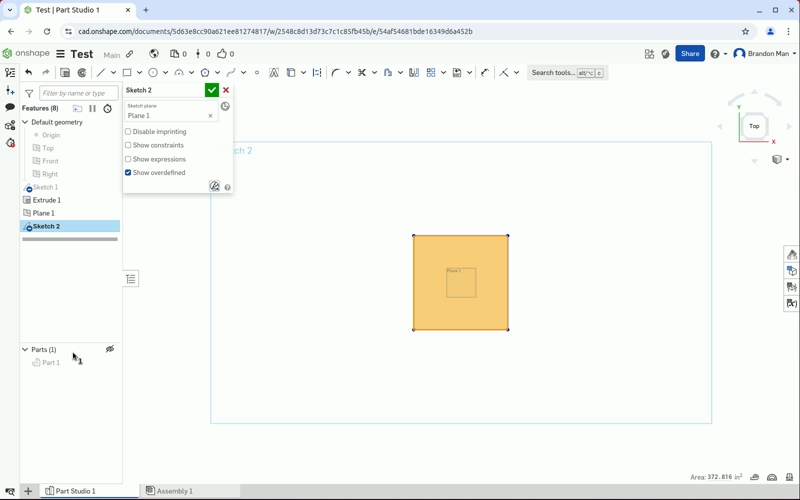
key(shift+y)
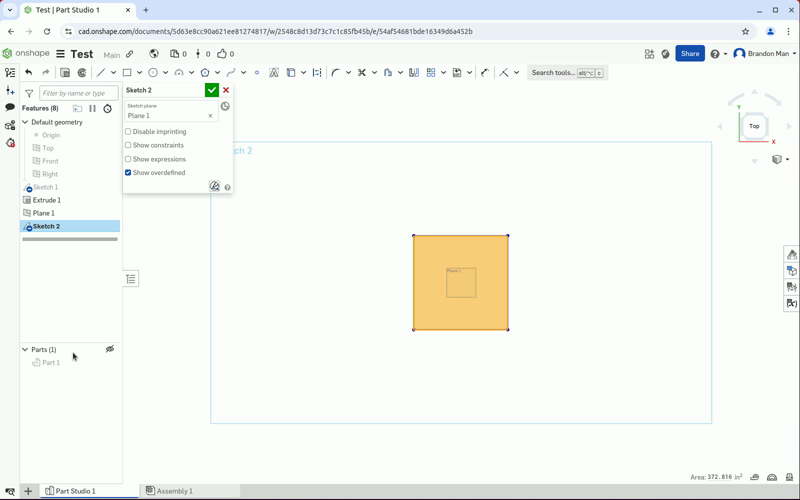
key(shift+e)
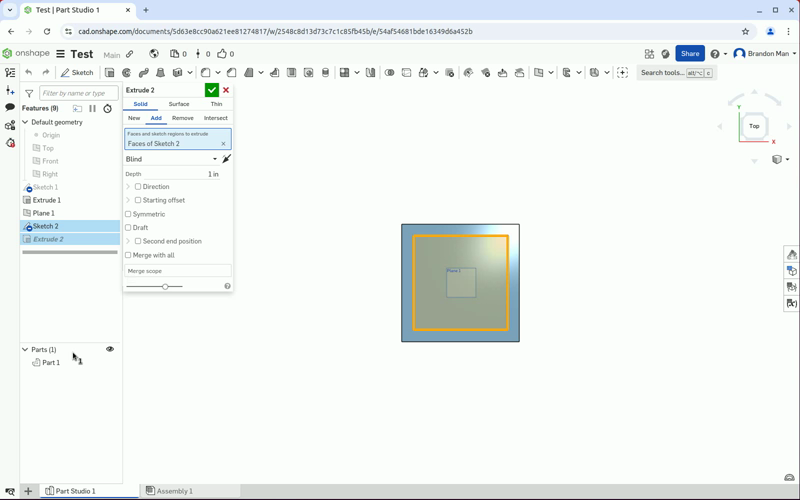
mouse_move(143, 106)
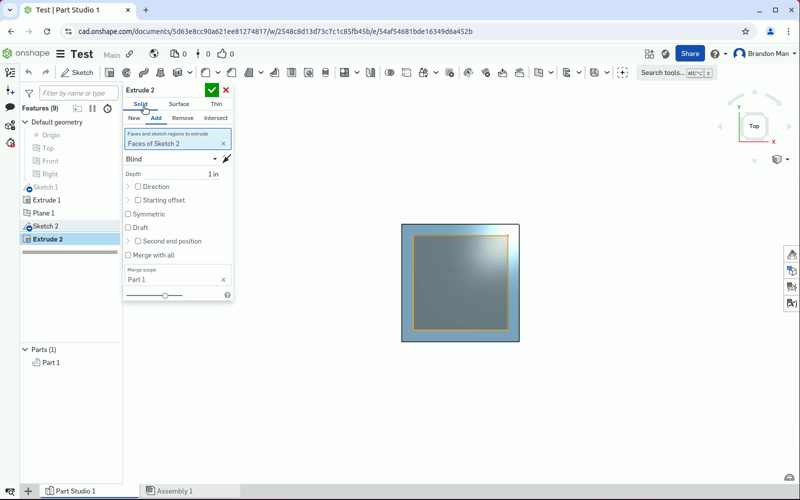
click(143, 106)
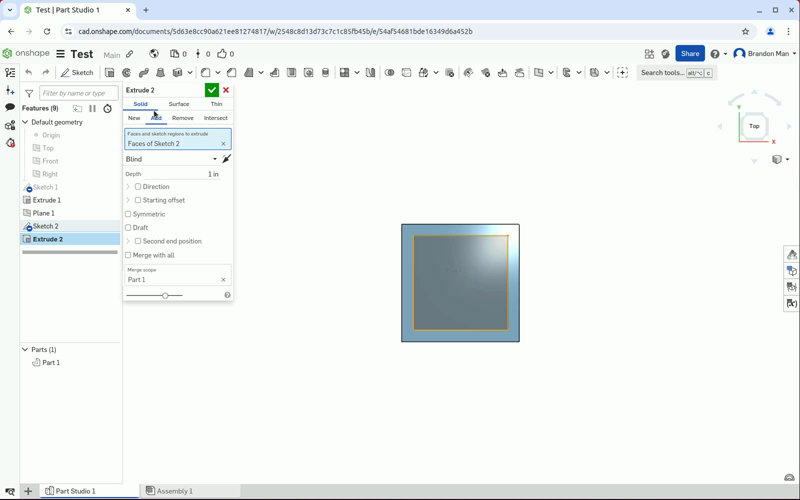
mouse_move(186, 120)
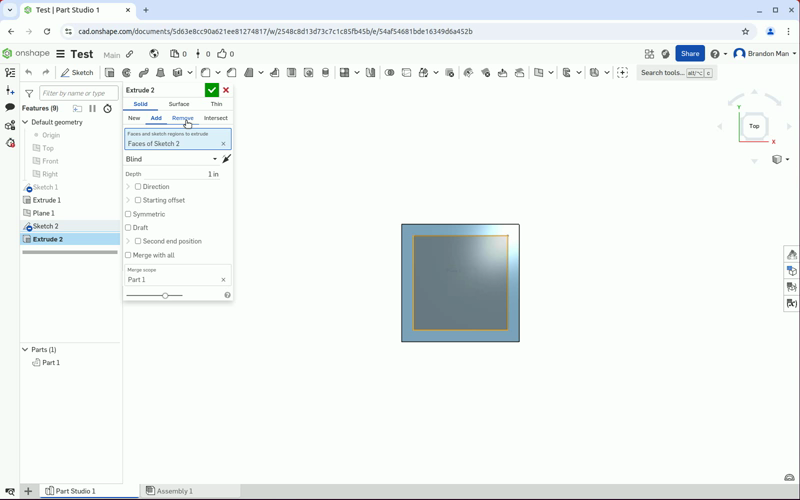
click(186, 120)
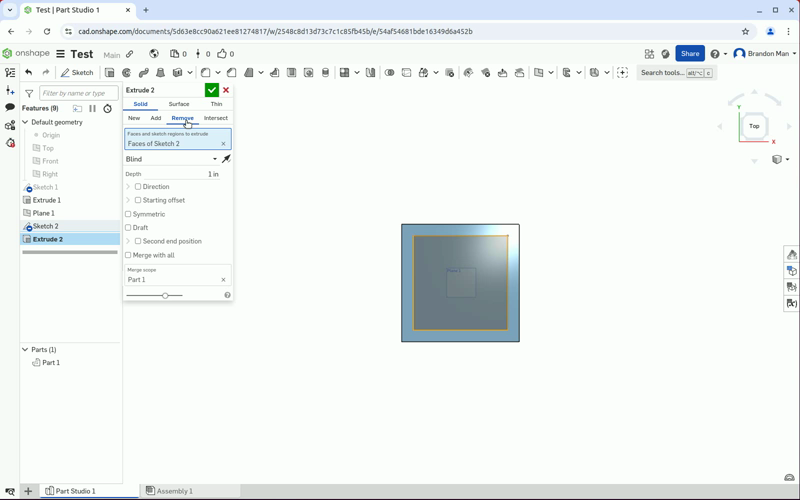
key(tab, 4)
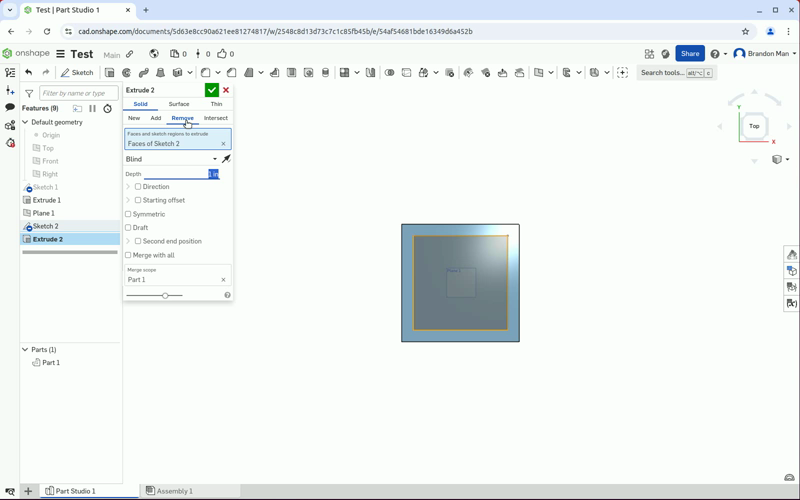
text(20.701)
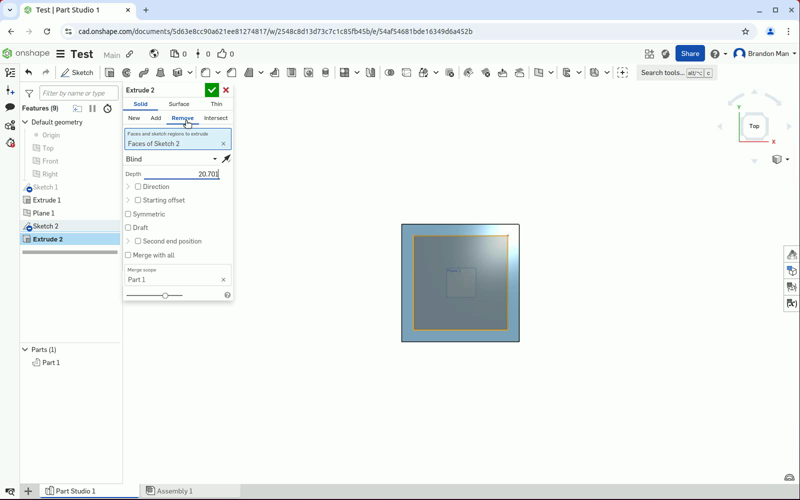
key(tab, 6)
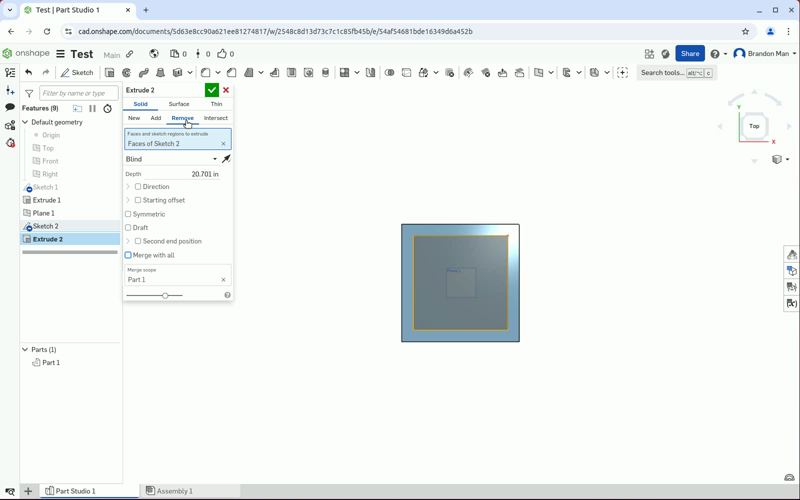
key(space)
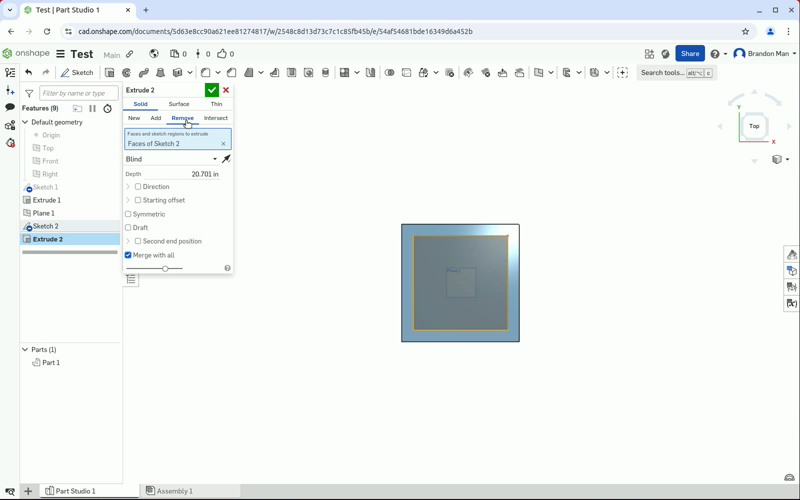
key(enter)
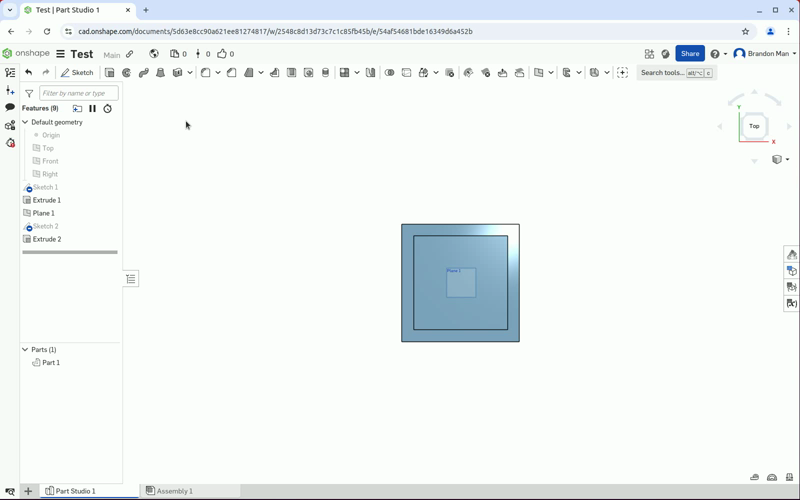
key(shift+h)
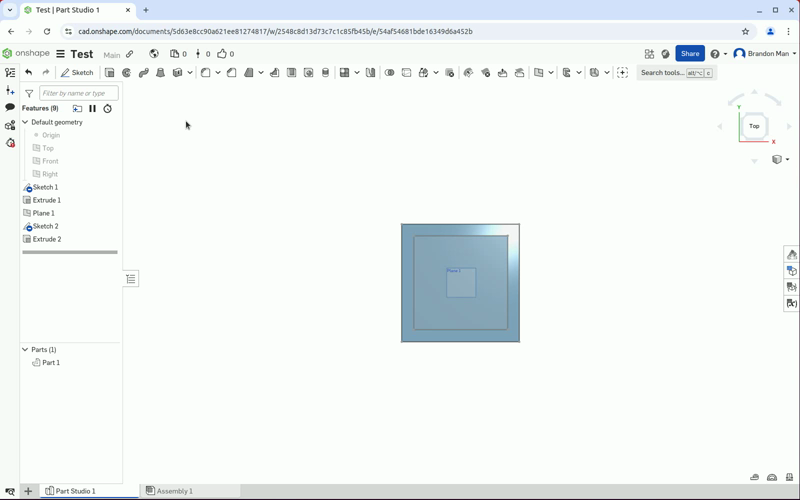
key(shift+h)
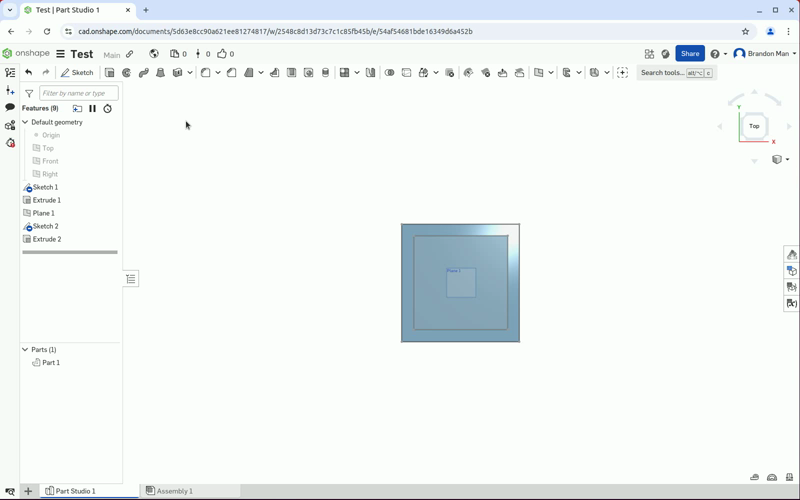
key(shift+7)
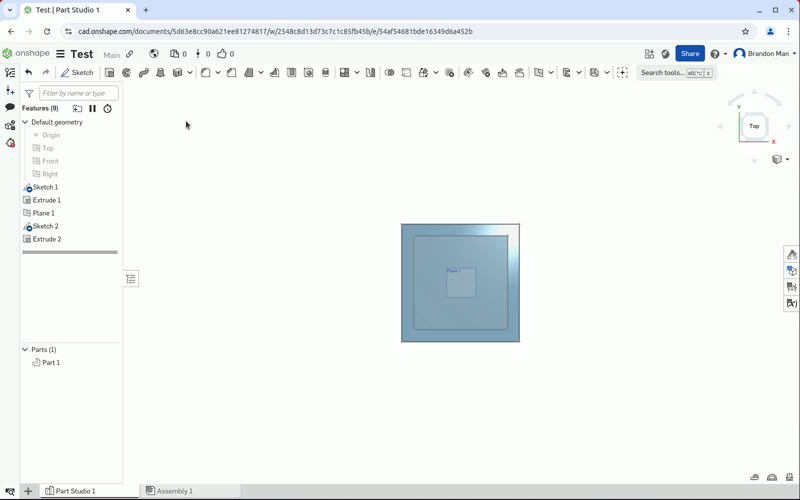
key(up, 3)
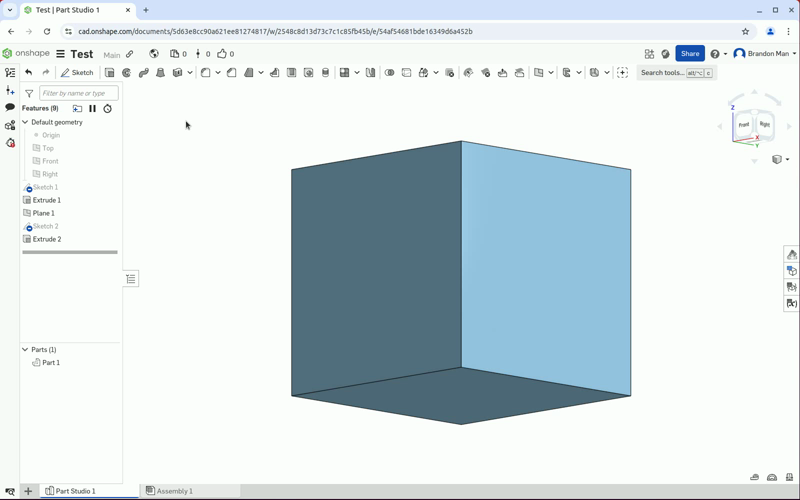
key(left, 3)
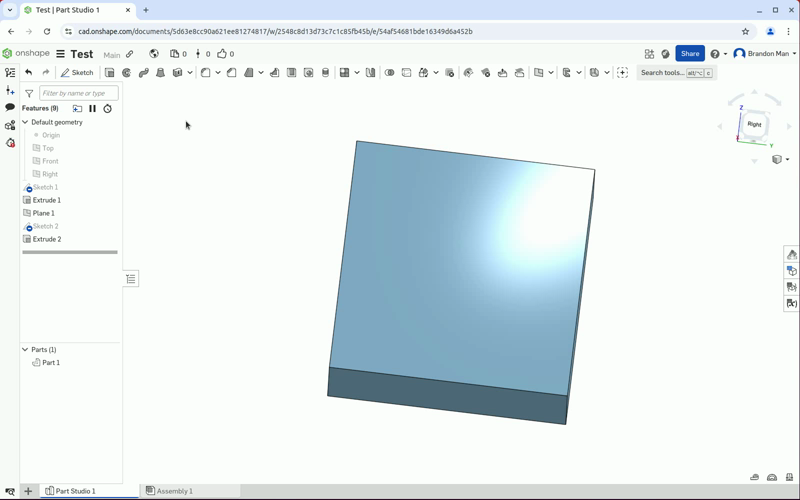
key(right, 3)
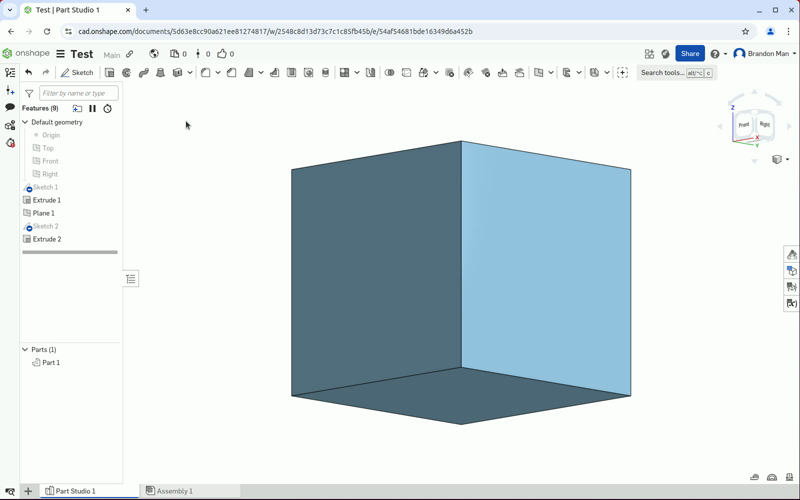
key(down, 3)
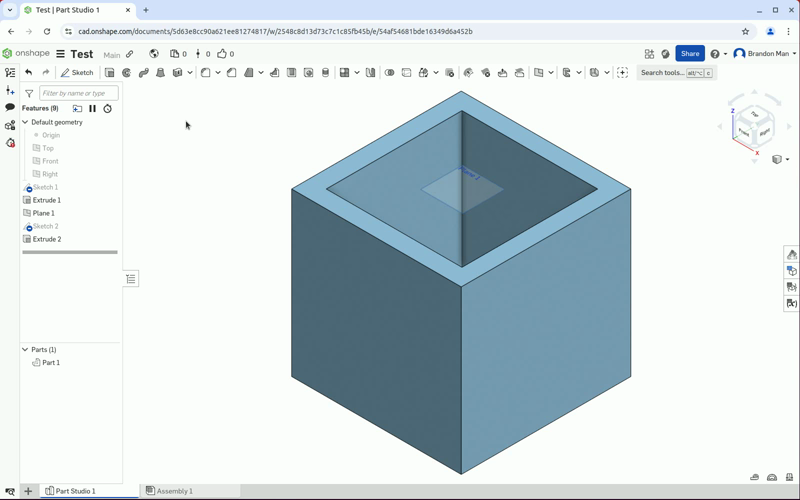
mouse_move(73, 189)
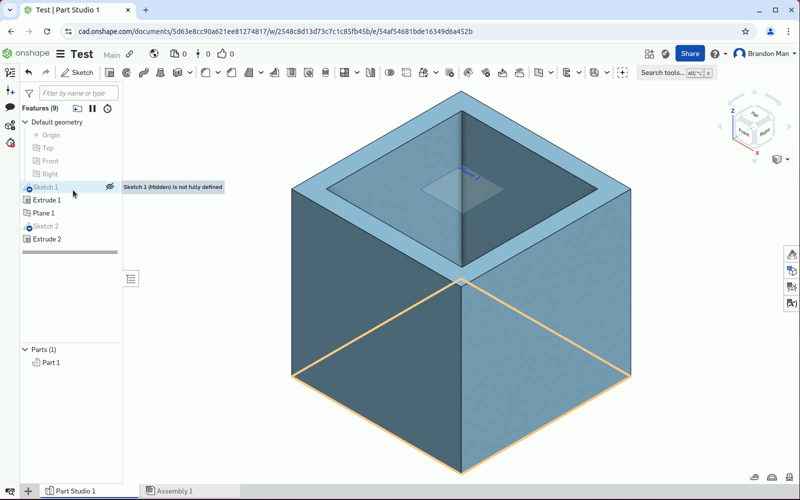
click(73, 189)